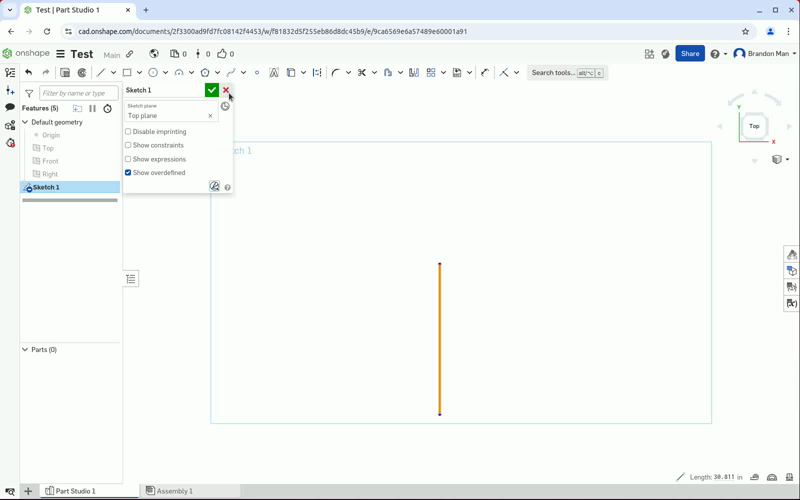
key(shift+h)
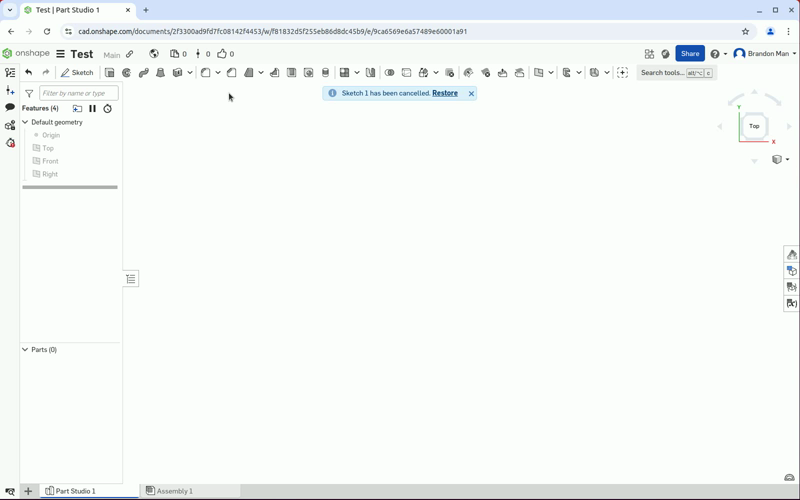
mouse_move(73, 352)
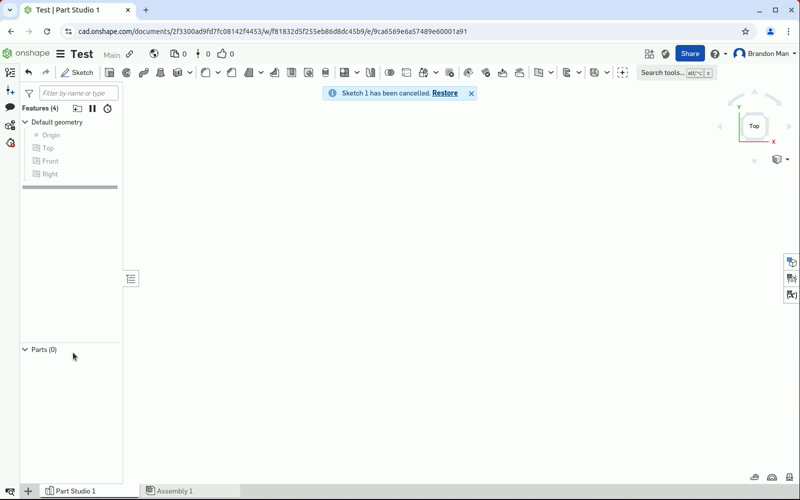
key(y)
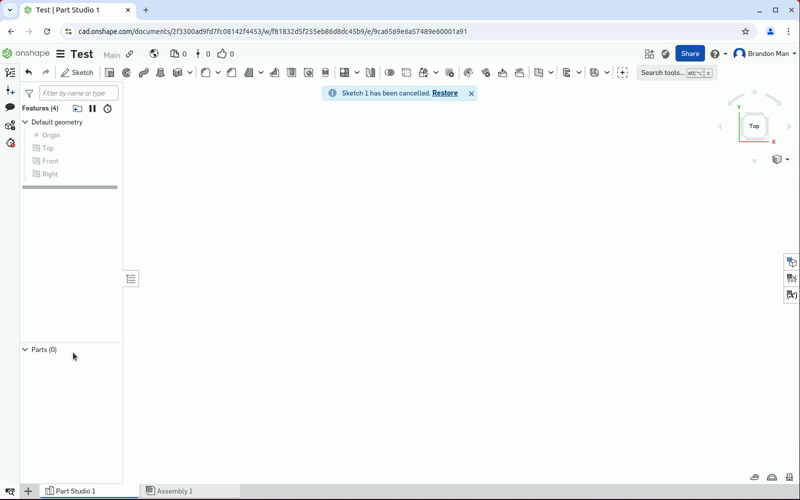
key(shift+p)
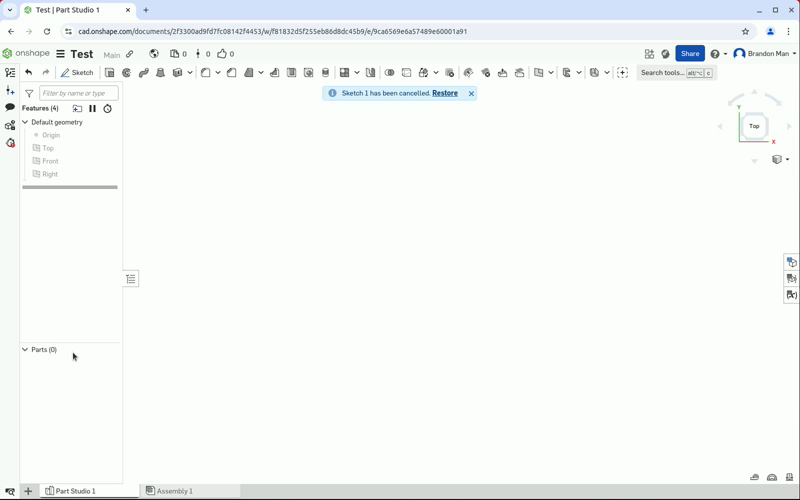
key(space)
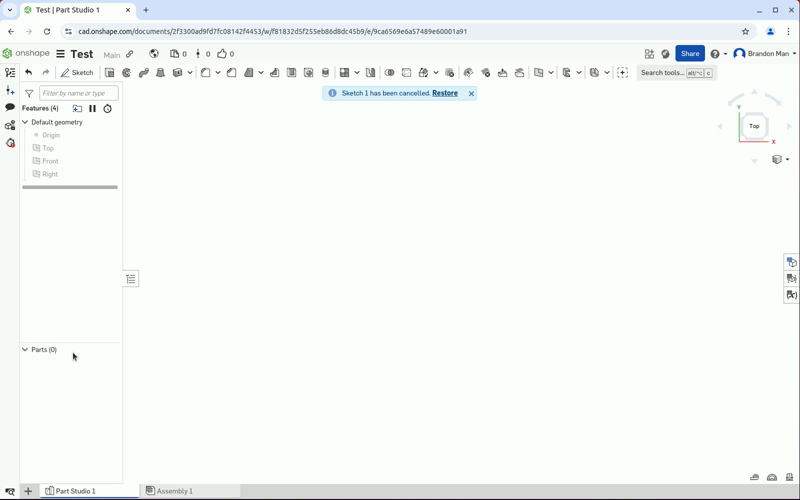
key_down(shift)
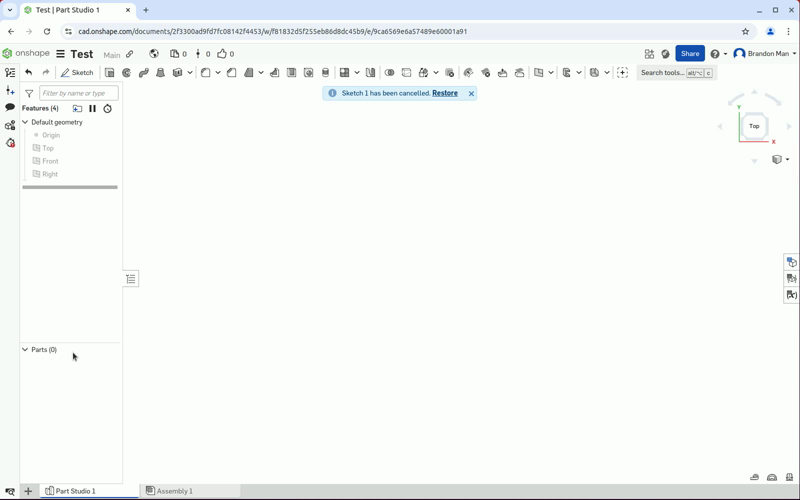
key(up)
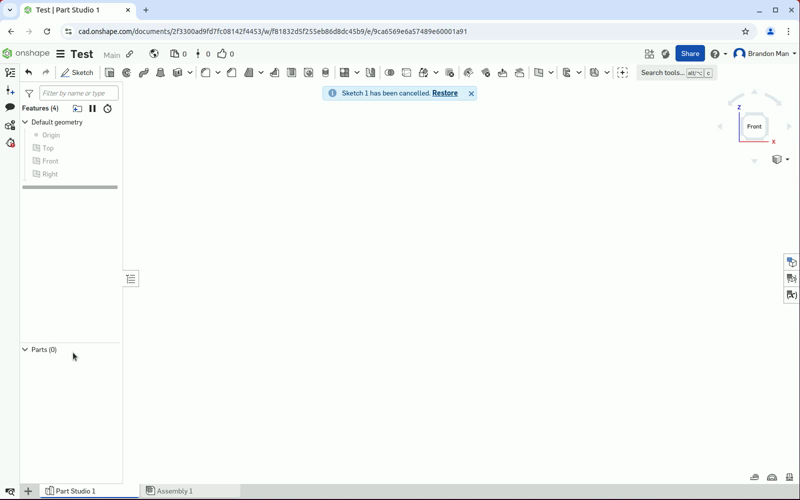
key_up(shift)
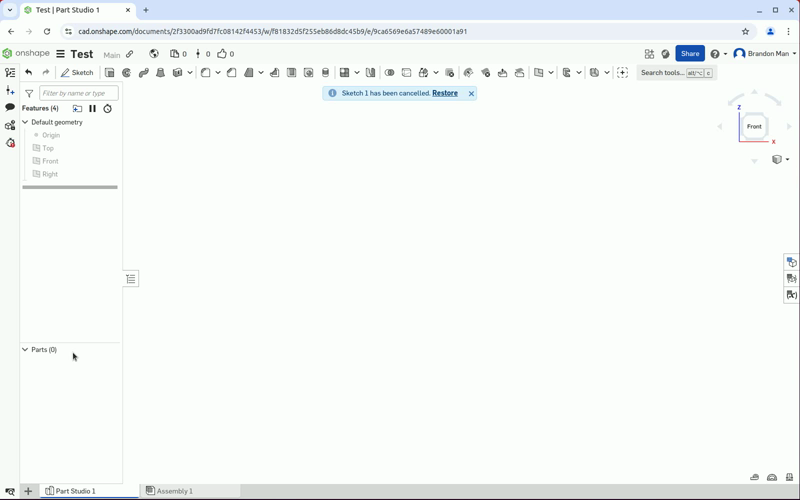
mouse_move(73, 352)
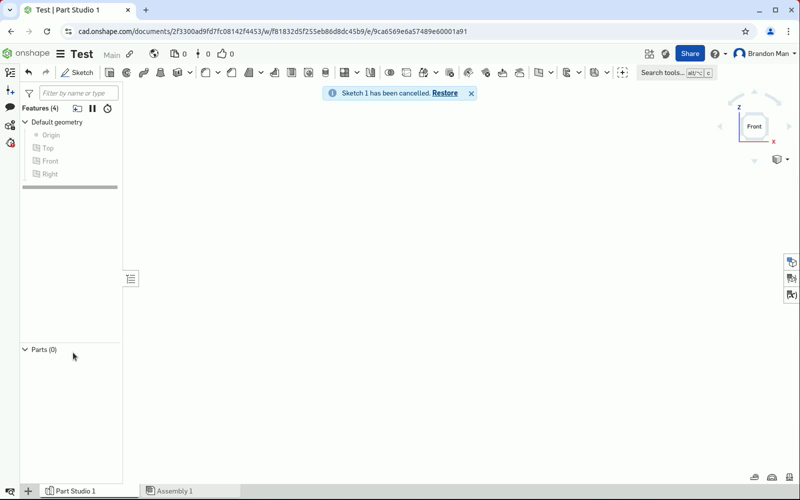
key(shift+y)
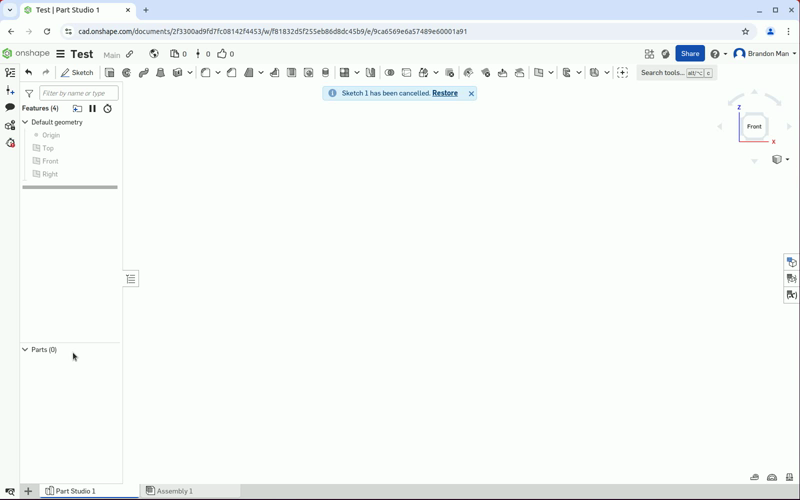
key(shift+s)
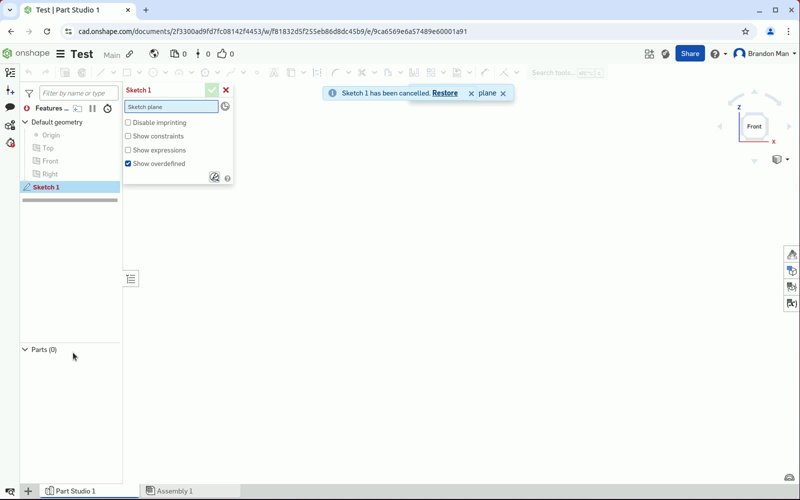
mouse_move(73, 163)
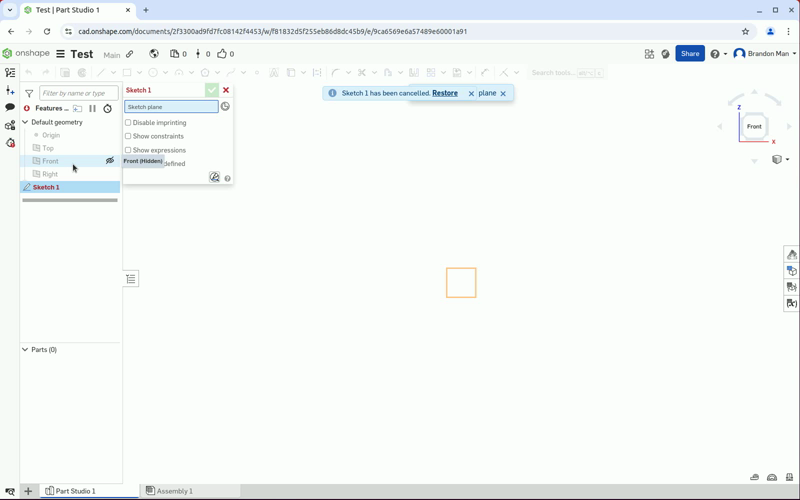
click(73, 163)
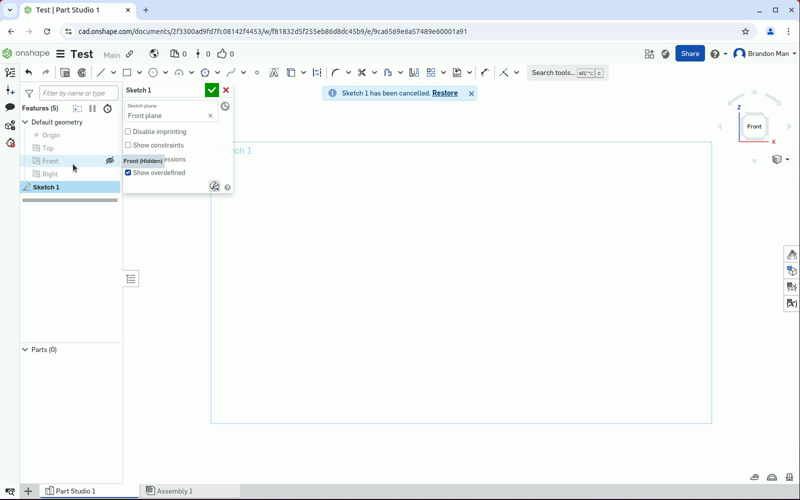
mouse_move(73, 352)
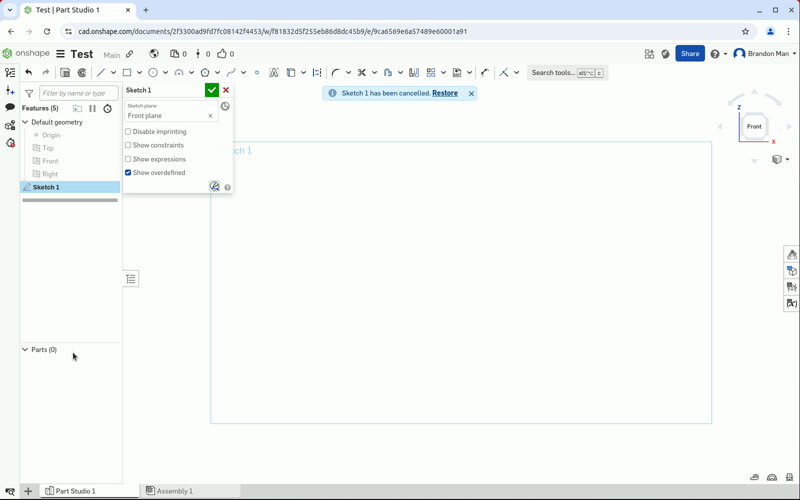
key(y)
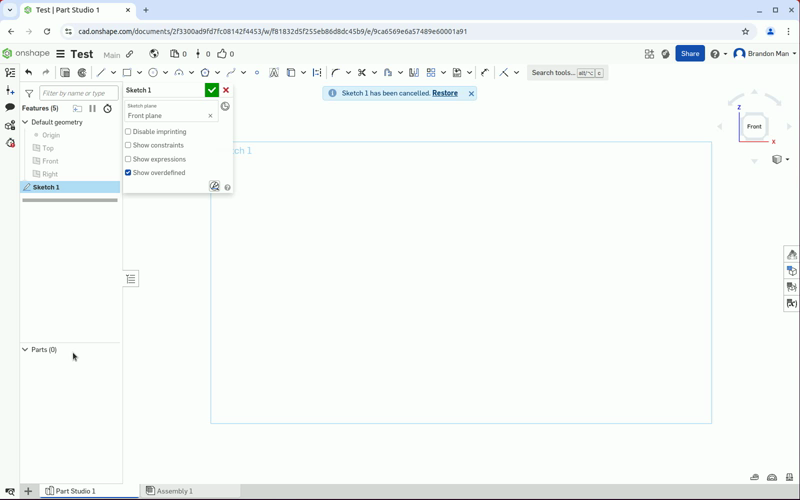
key(c)
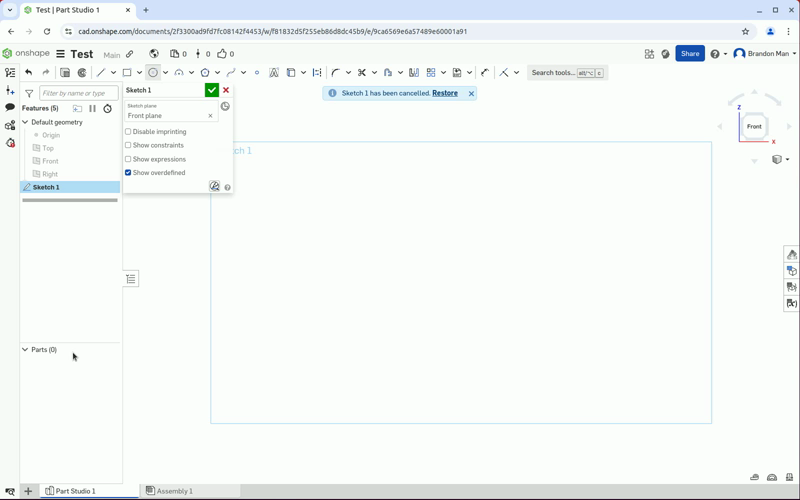
key_down(shift)
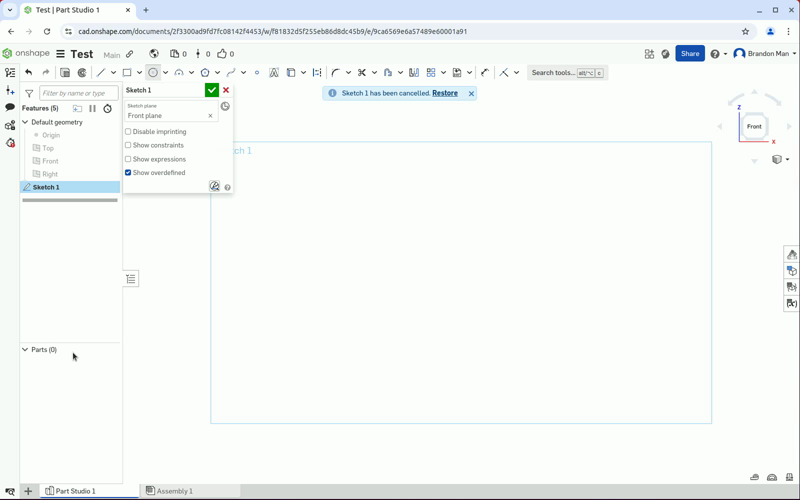
mouse_move(461, 282)
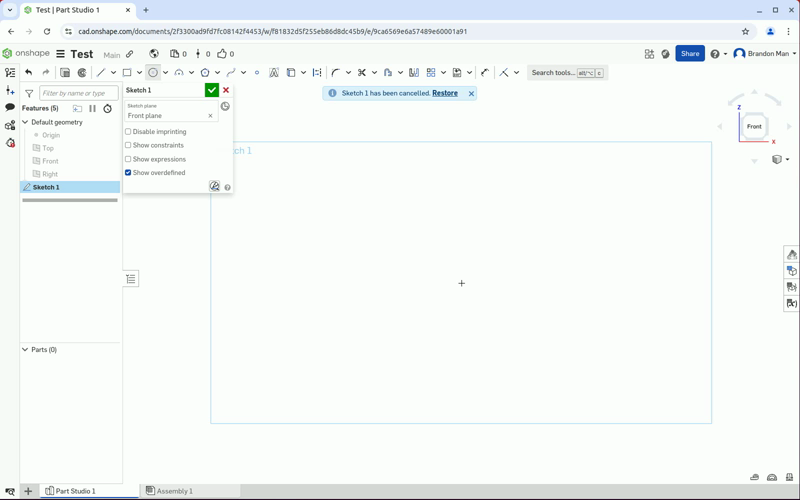
click(461, 282)
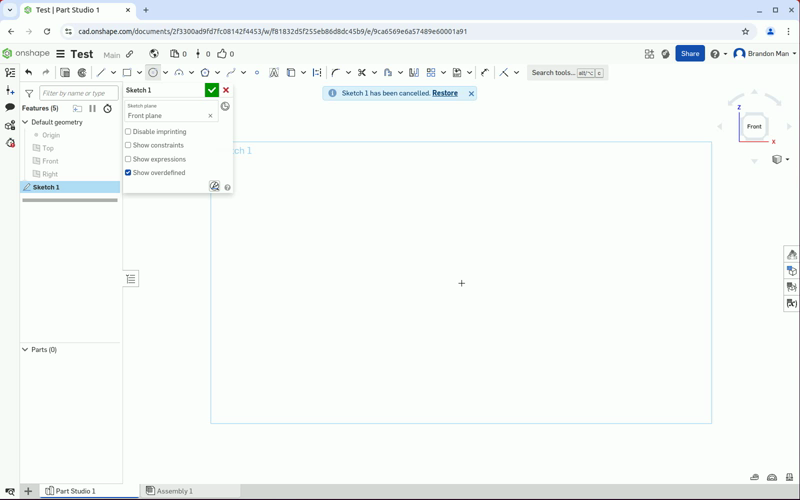
key_up(shift)
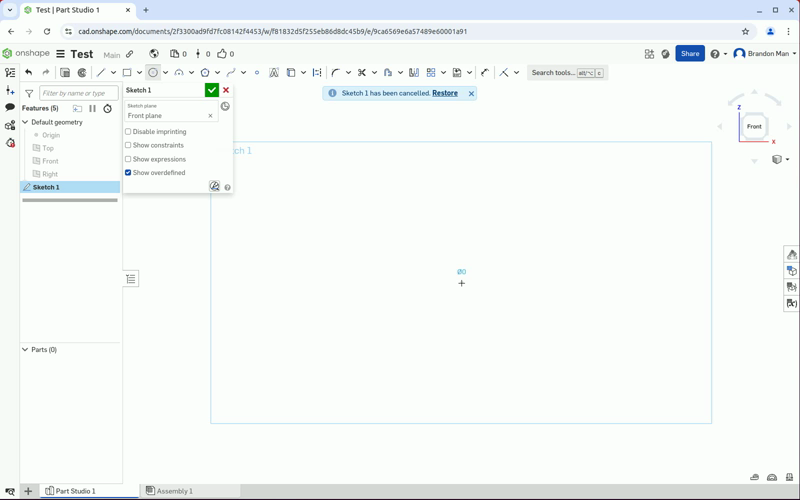
mouse_move(465, 282)
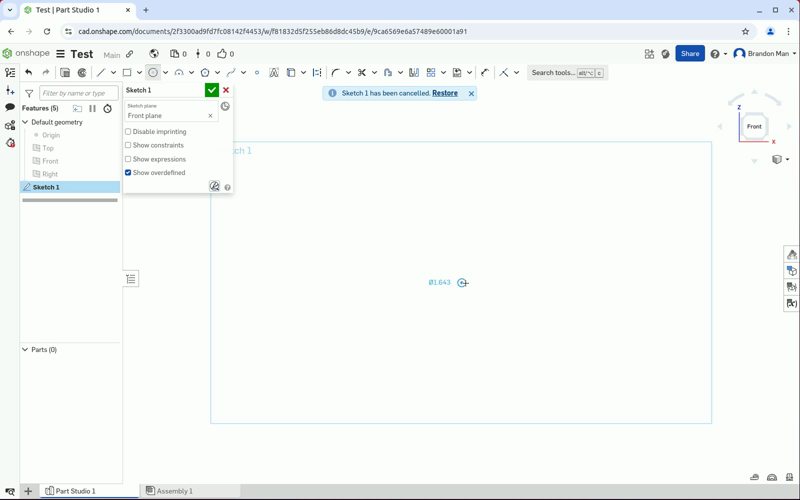
click(465, 282)
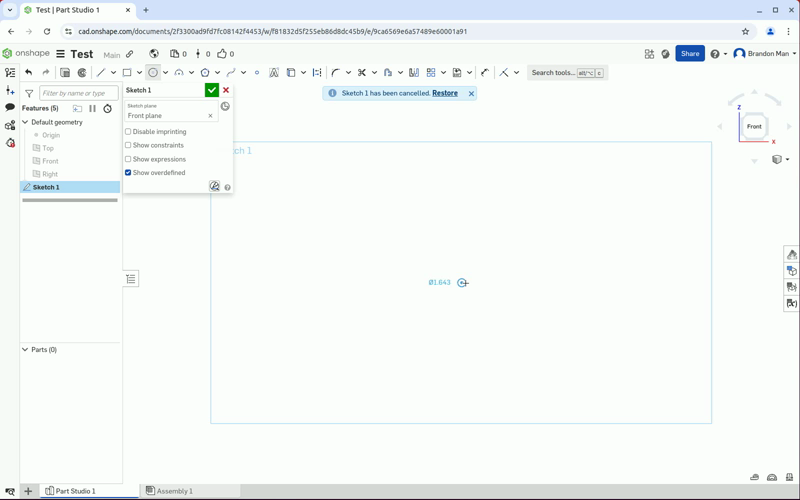
key(esc)
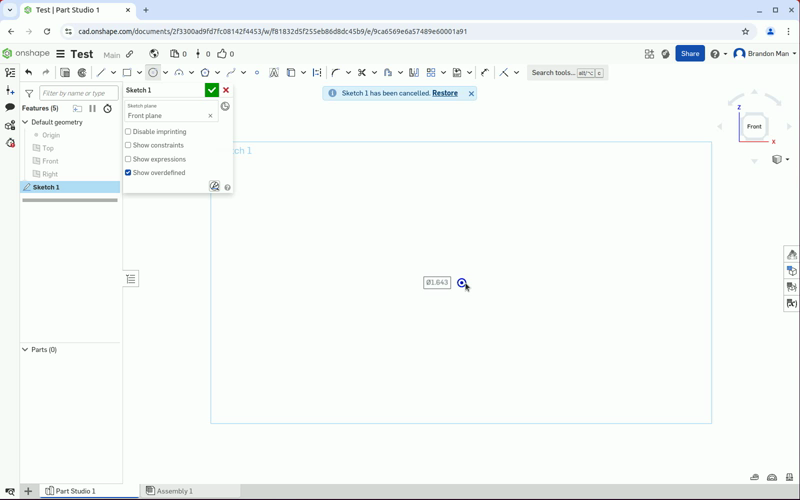
key(c)
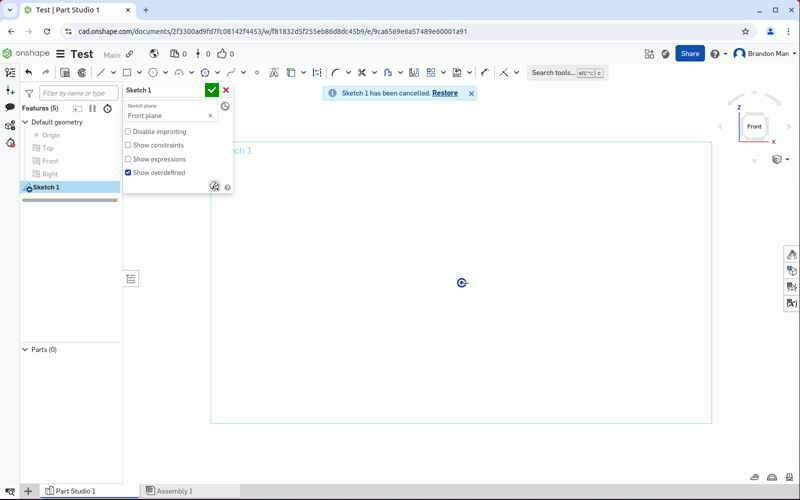
key_down(shift)
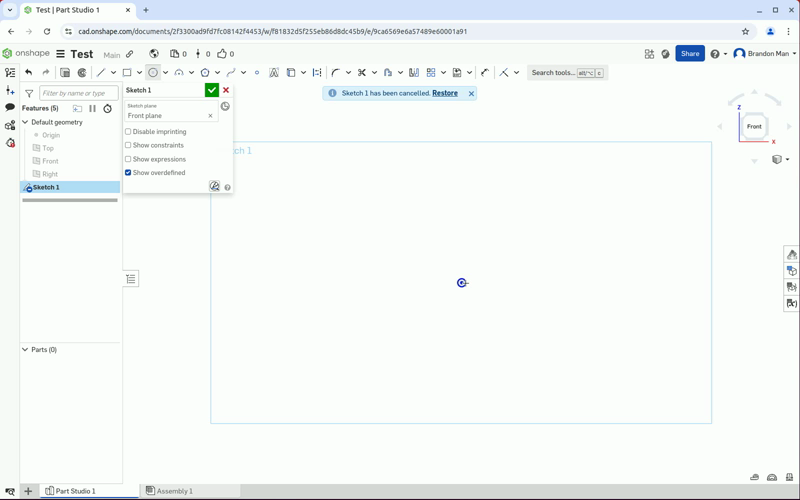
mouse_move(461, 282)
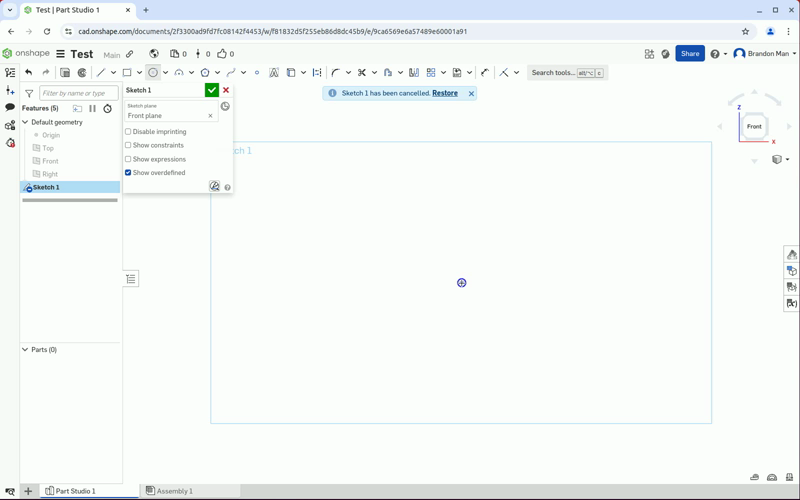
scroll(6)
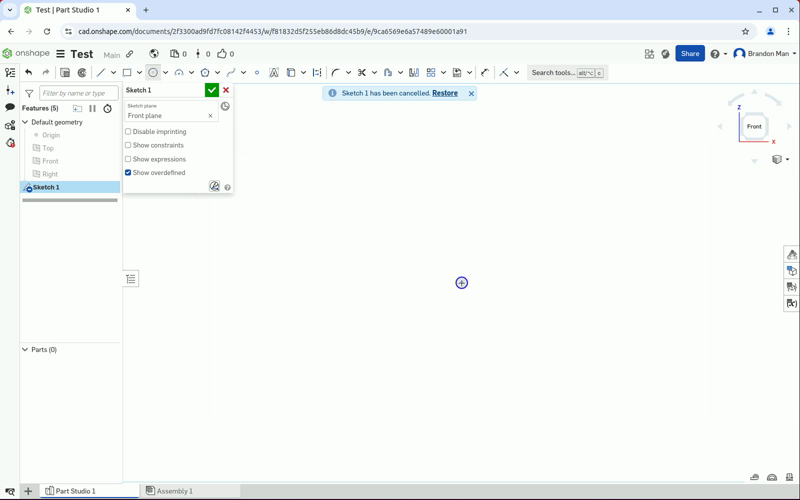
scroll(6)
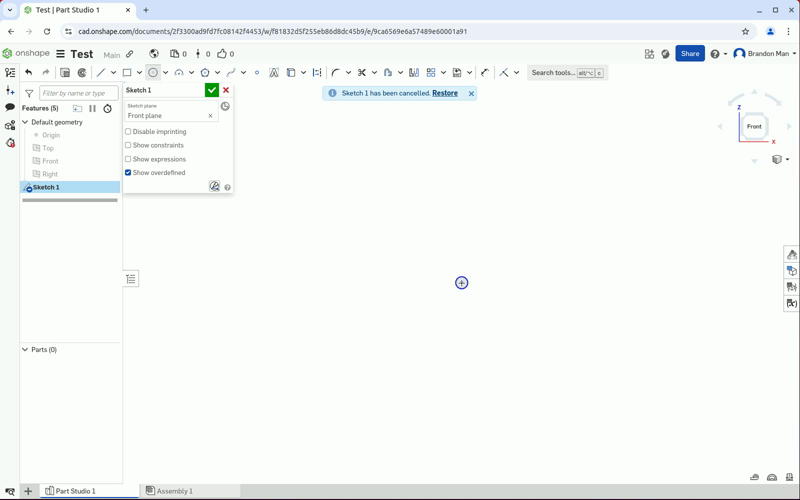
scroll(6)
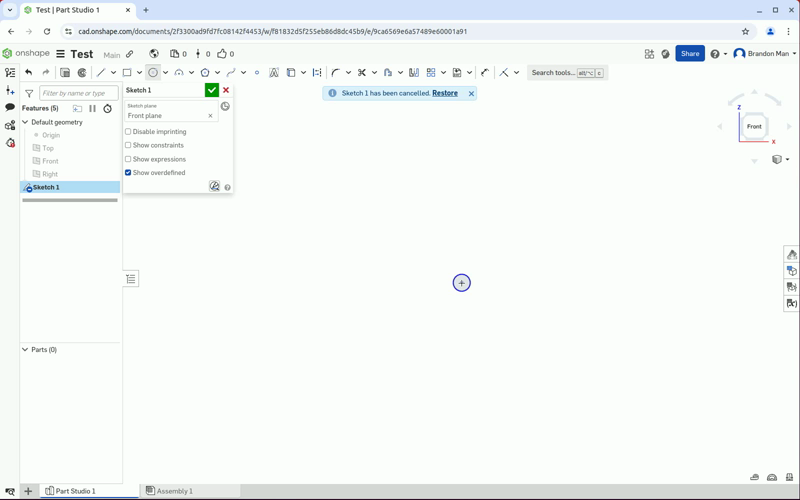
scroll(6)
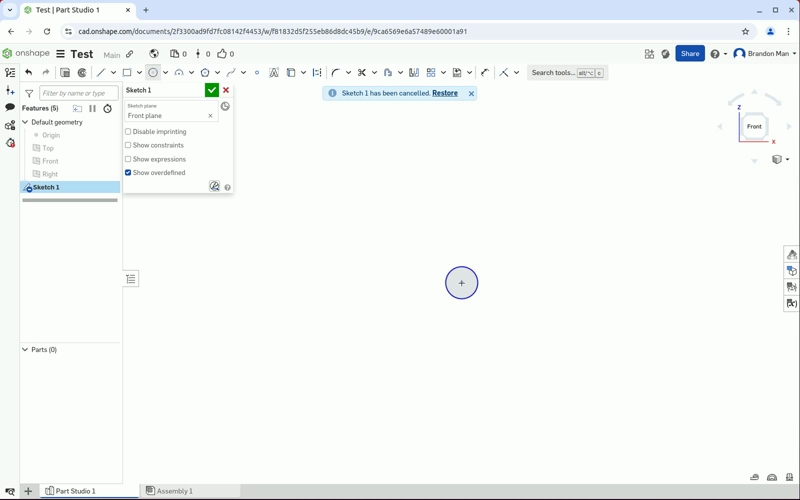
scroll(6)
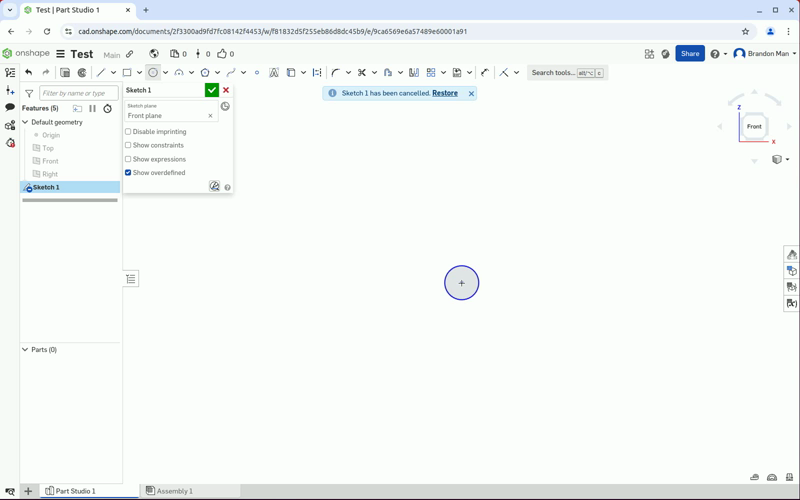
scroll(6)
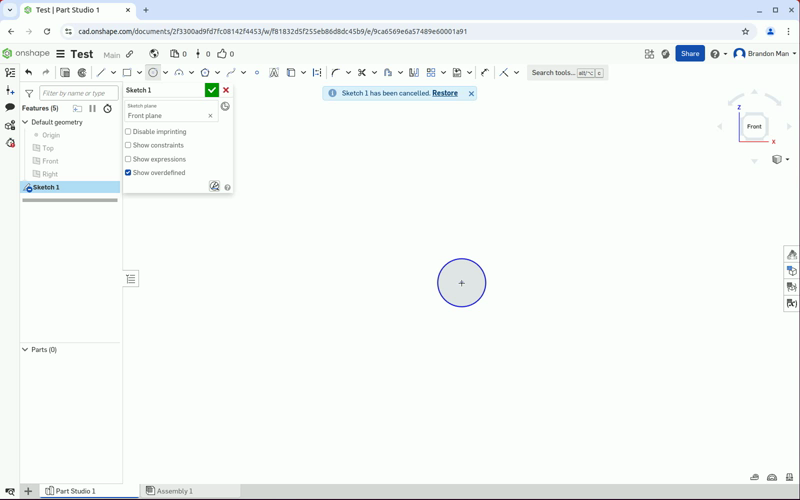
scroll(6)
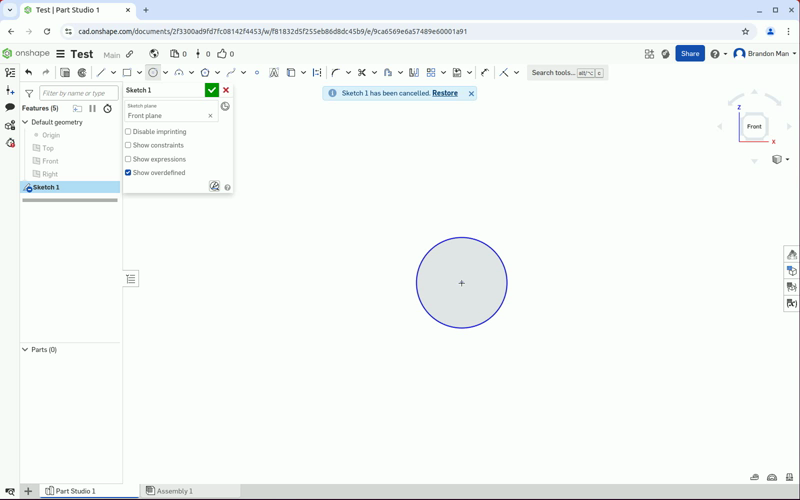
click(461, 282)
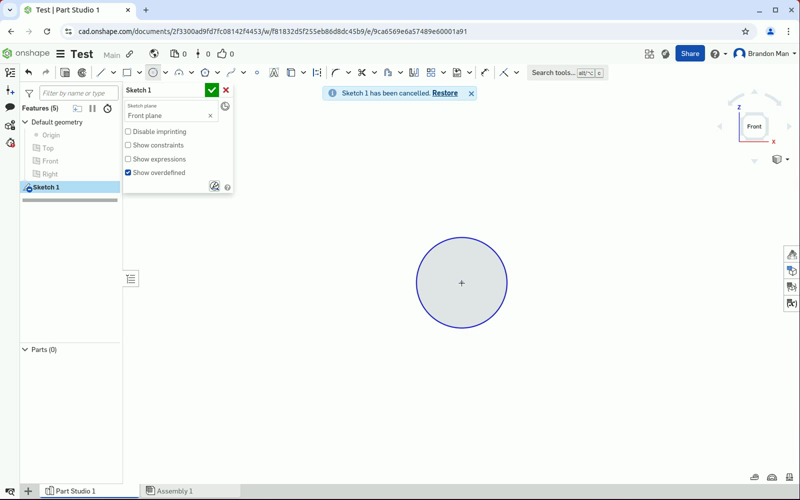
scroll(-6)
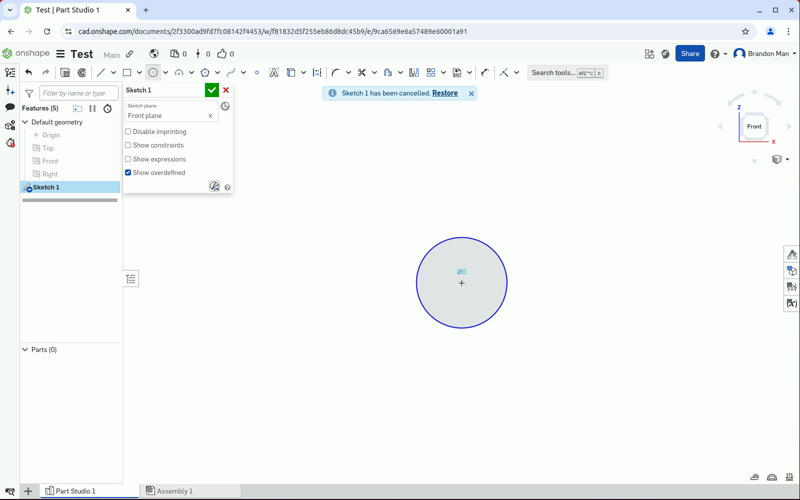
scroll(-6)
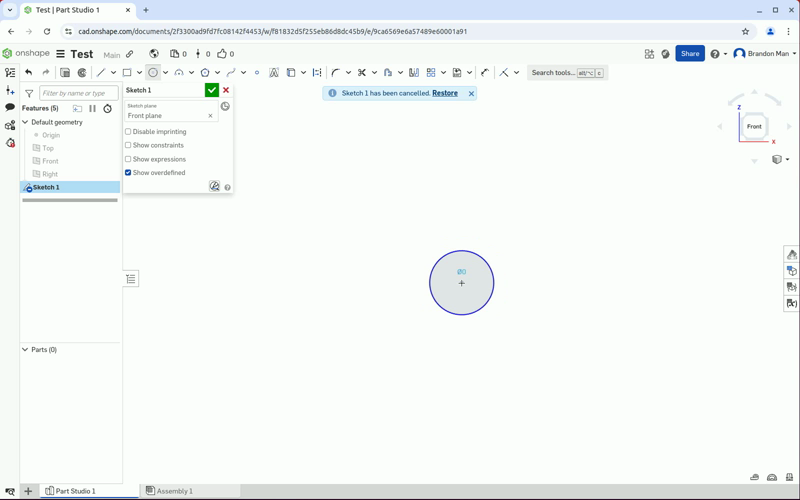
scroll(-6)
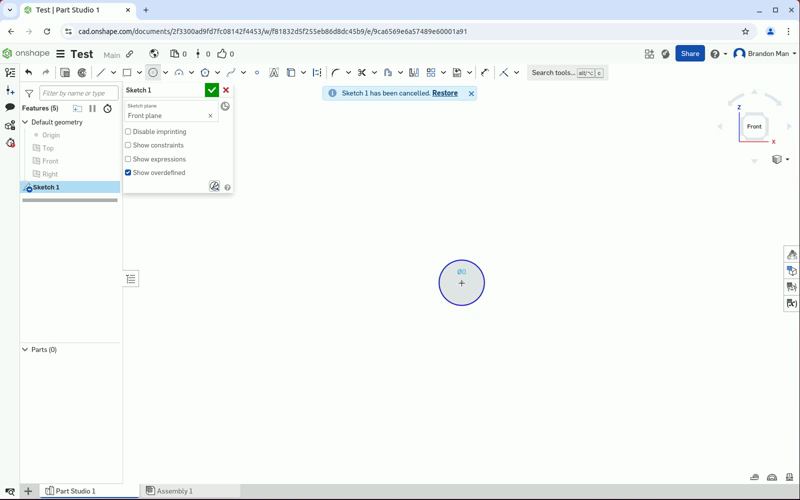
scroll(-6)
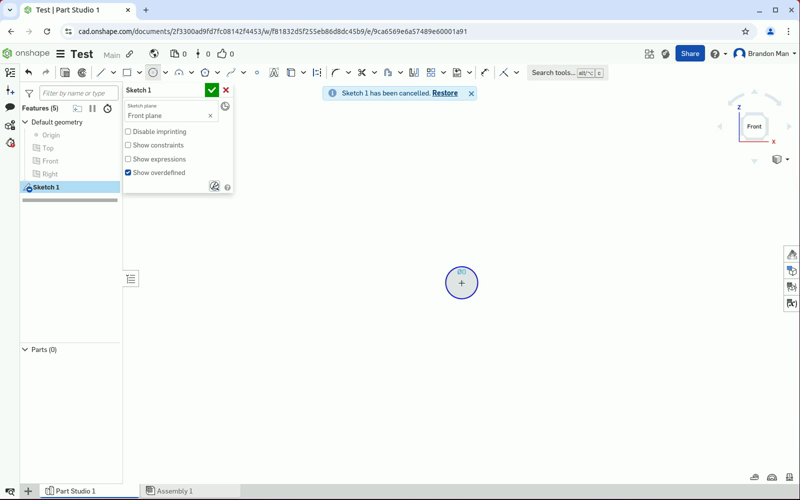
scroll(-6)
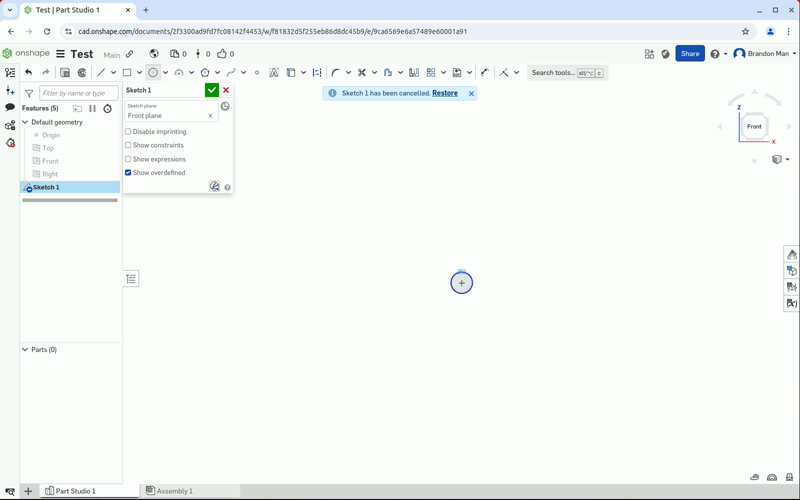
scroll(-6)
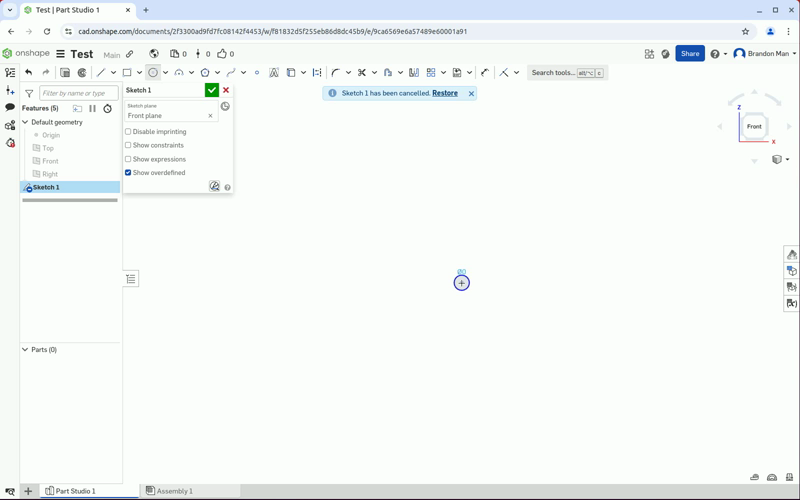
scroll(-6)
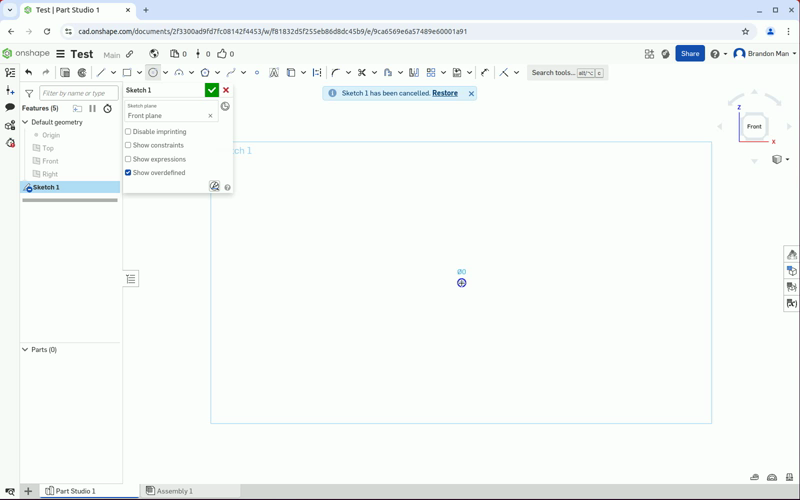
key_up(shift)
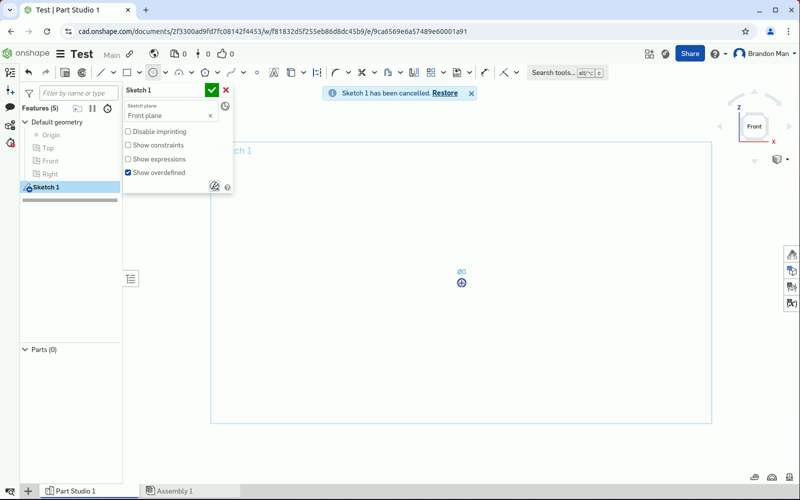
mouse_move(464, 282)
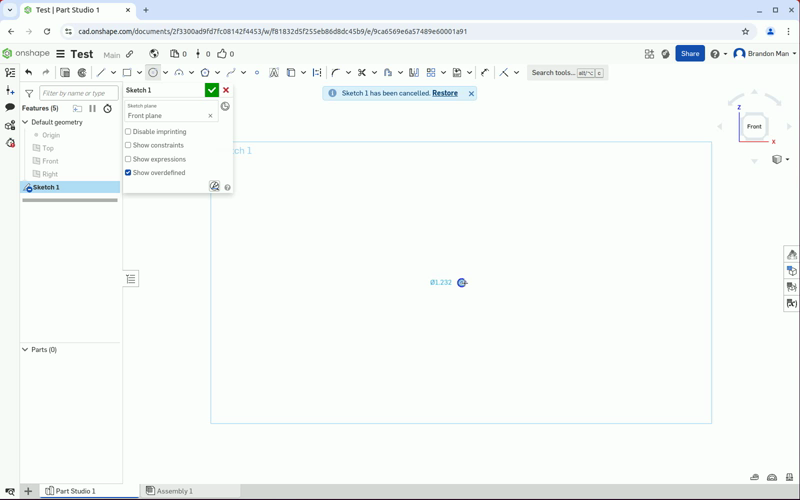
scroll(6)
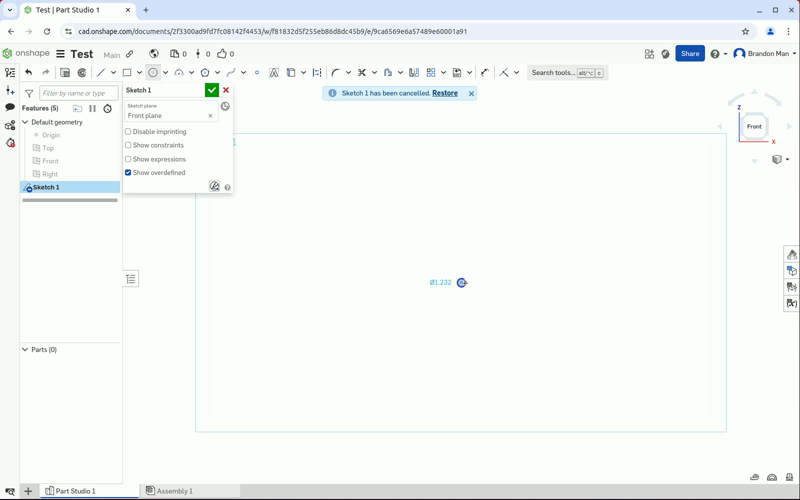
scroll(6)
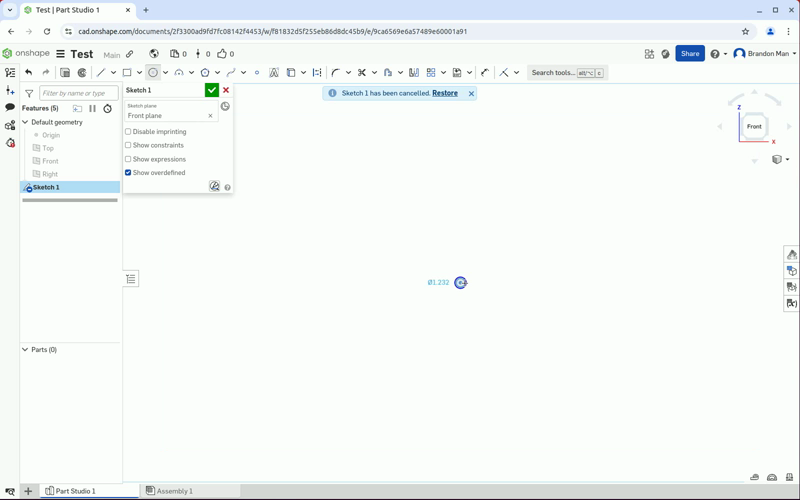
scroll(6)
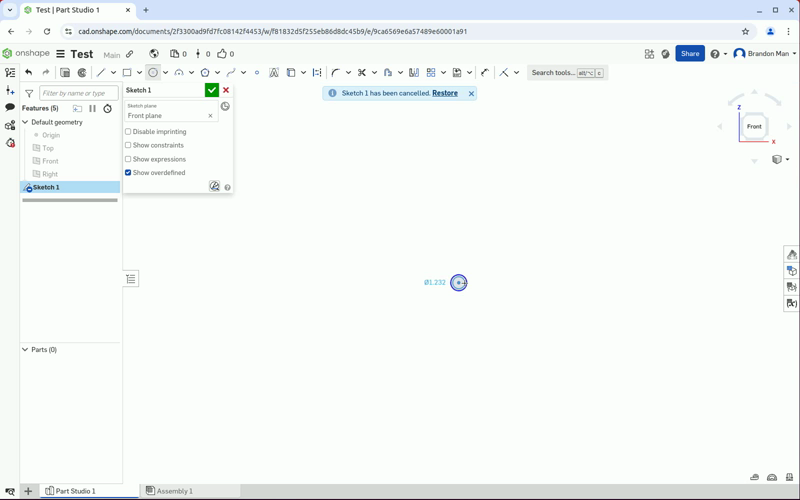
scroll(6)
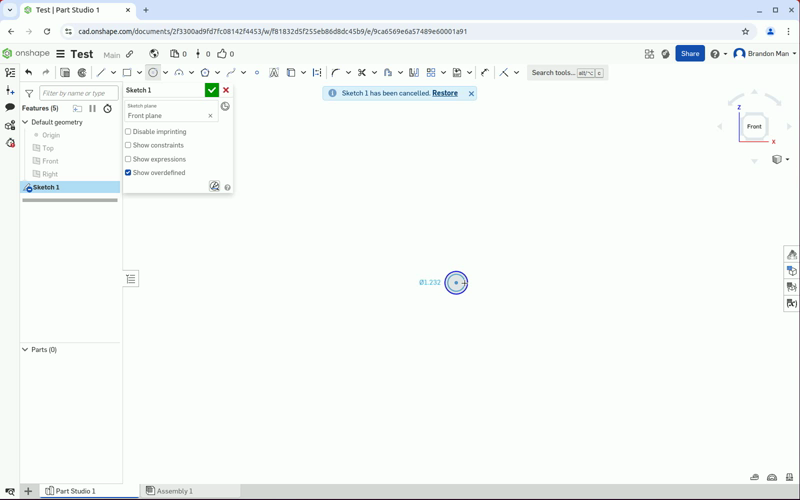
scroll(6)
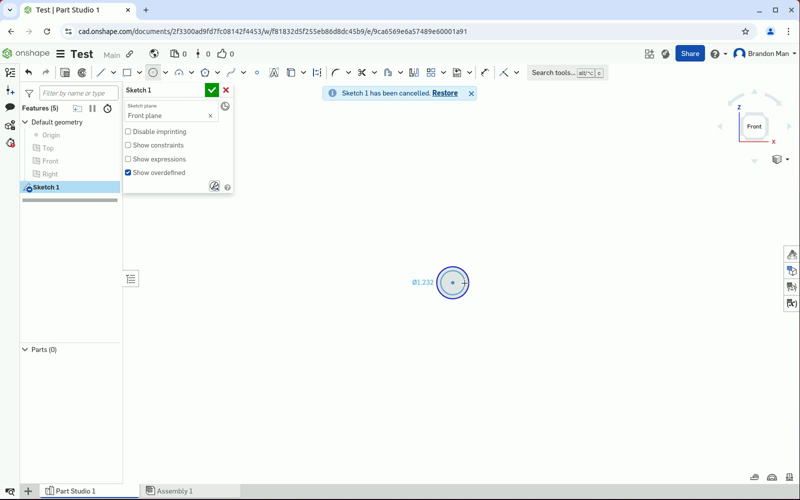
scroll(6)
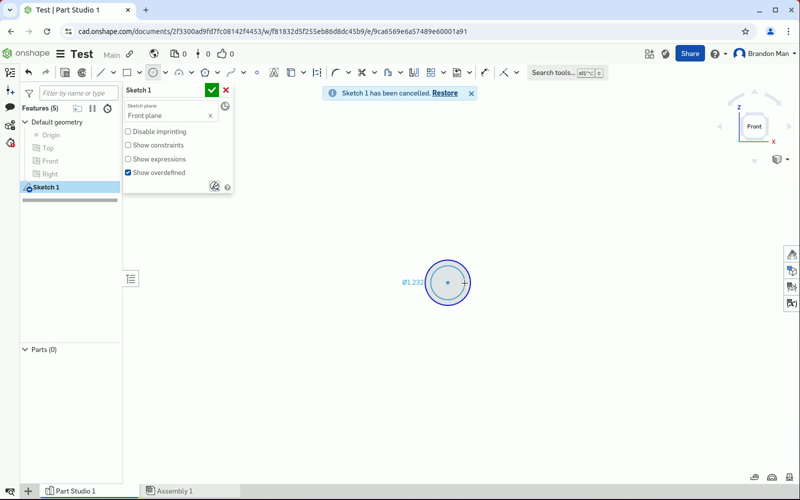
scroll(6)
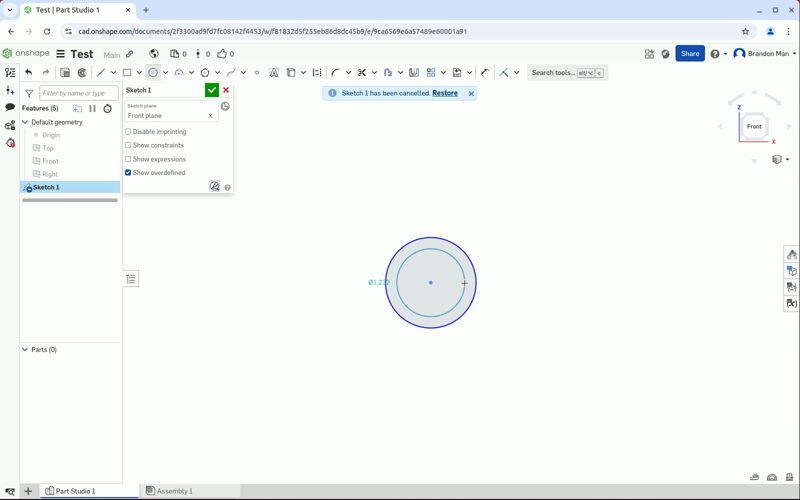
click(464, 282)
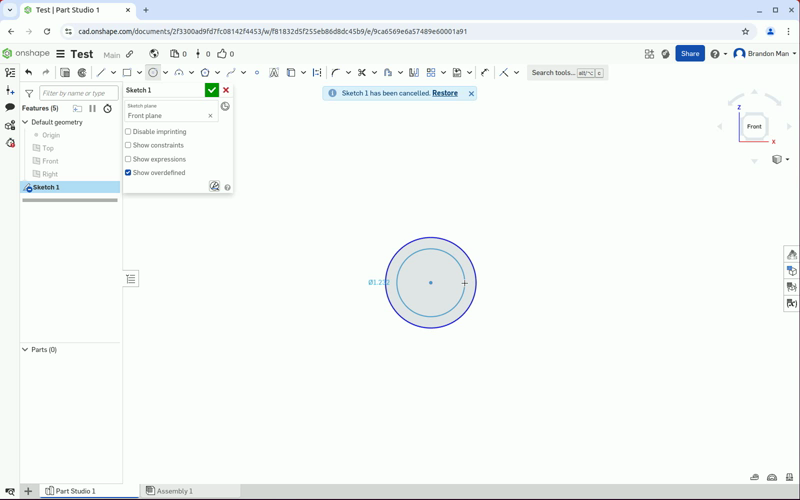
scroll(-6)
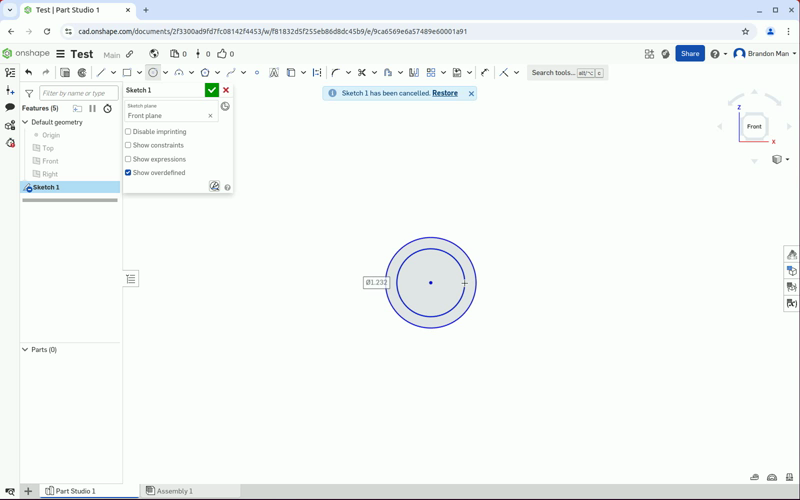
scroll(-6)
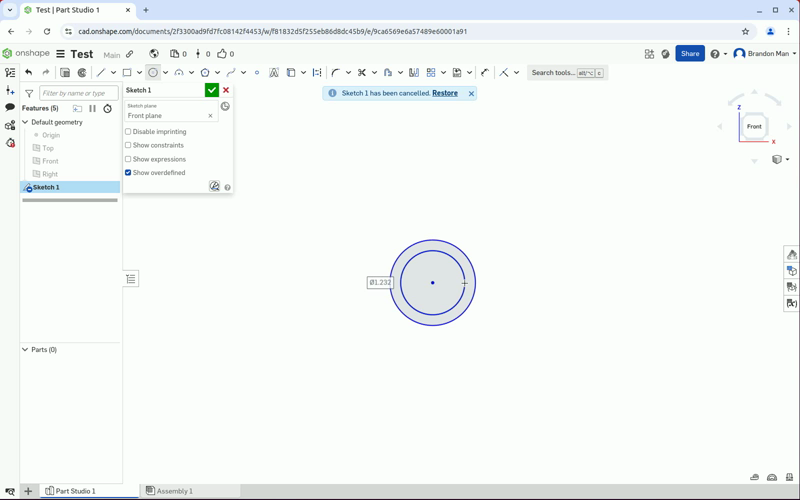
scroll(-6)
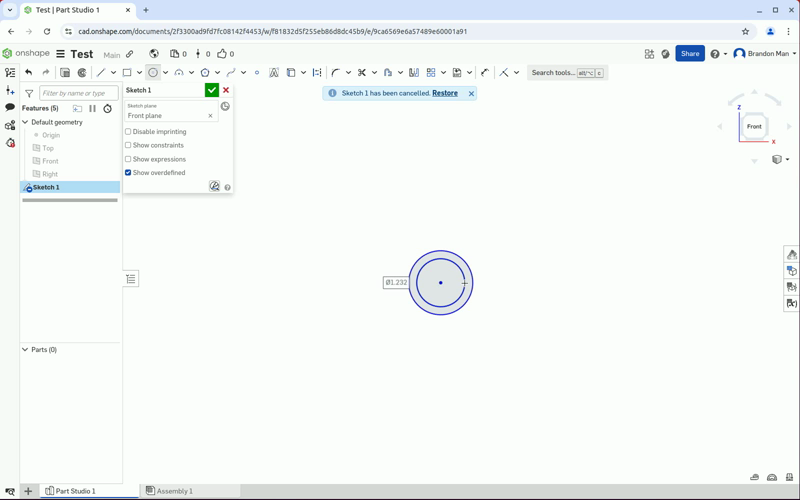
scroll(-6)
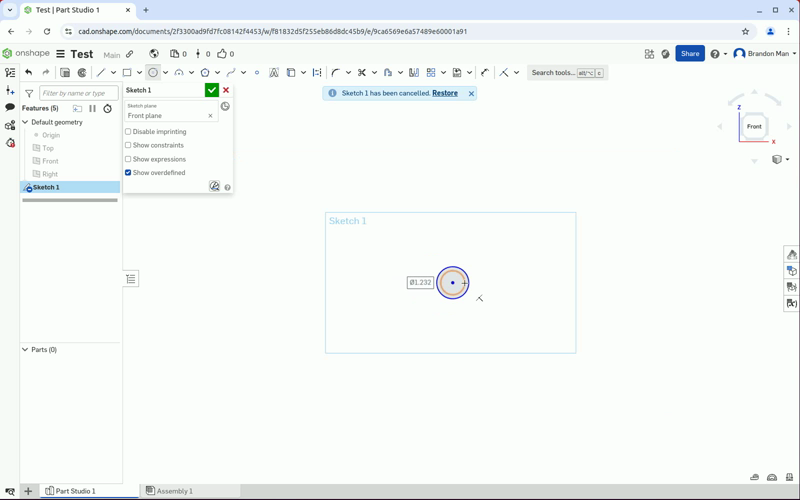
scroll(-6)
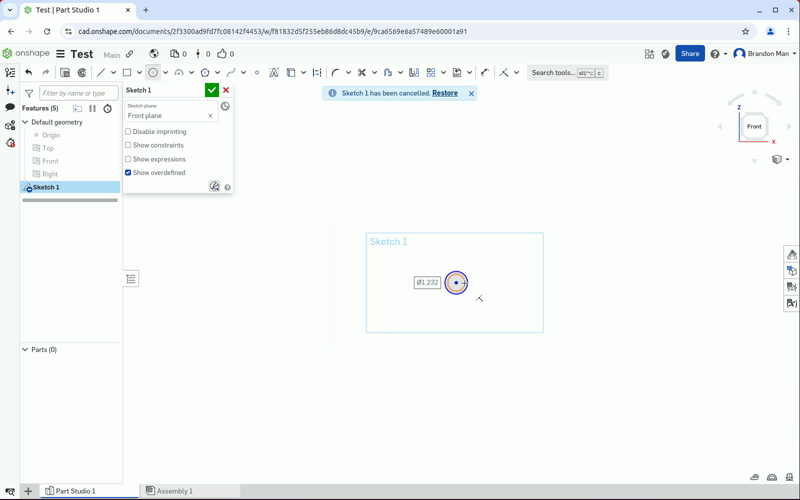
scroll(-6)
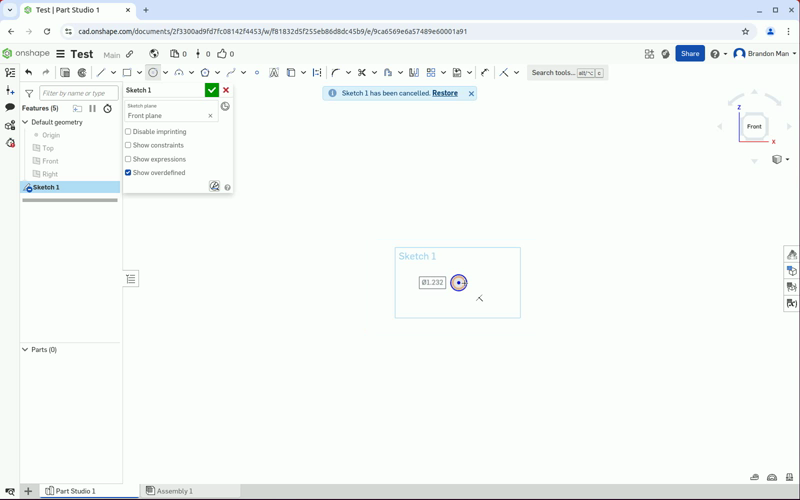
scroll(-6)
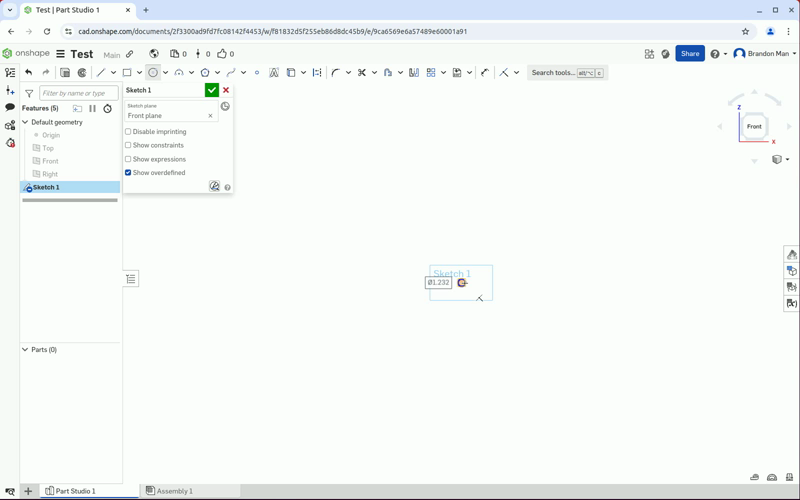
key(esc)
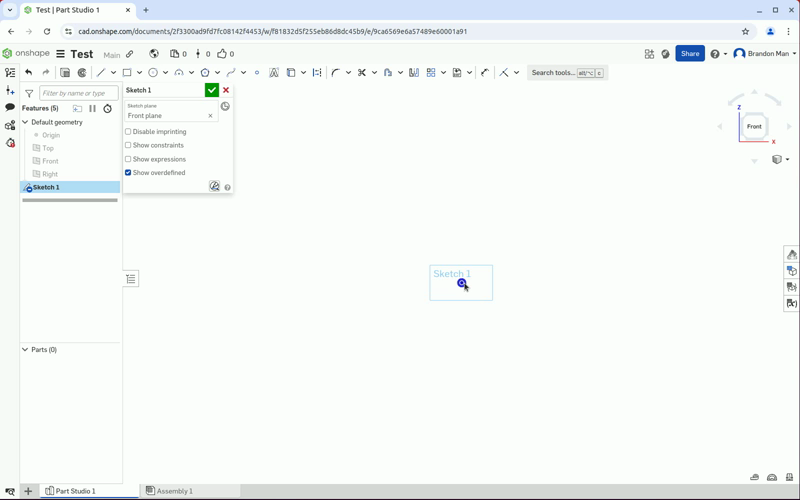
mouse_move(464, 281)
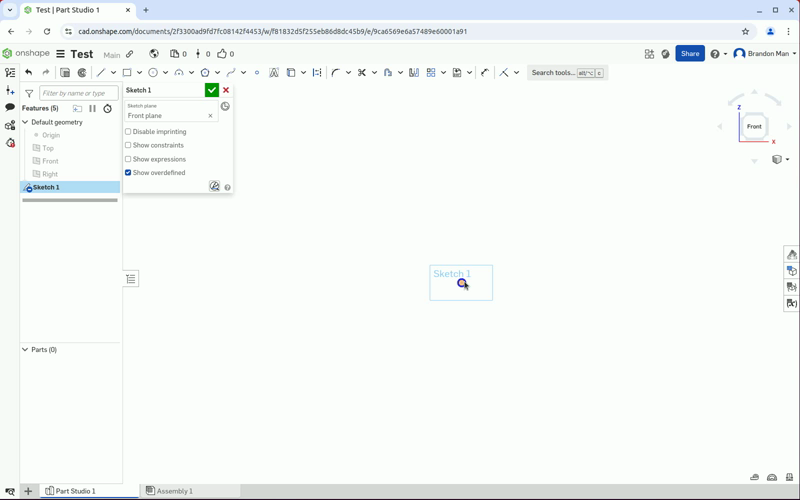
scroll(6)
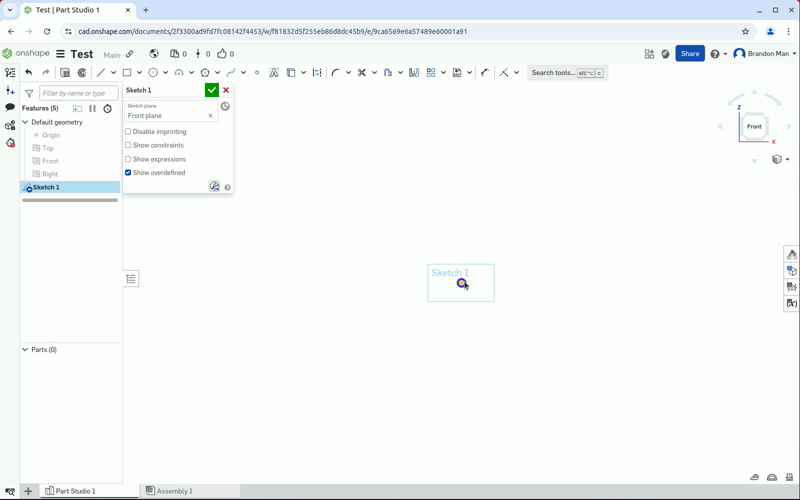
scroll(6)
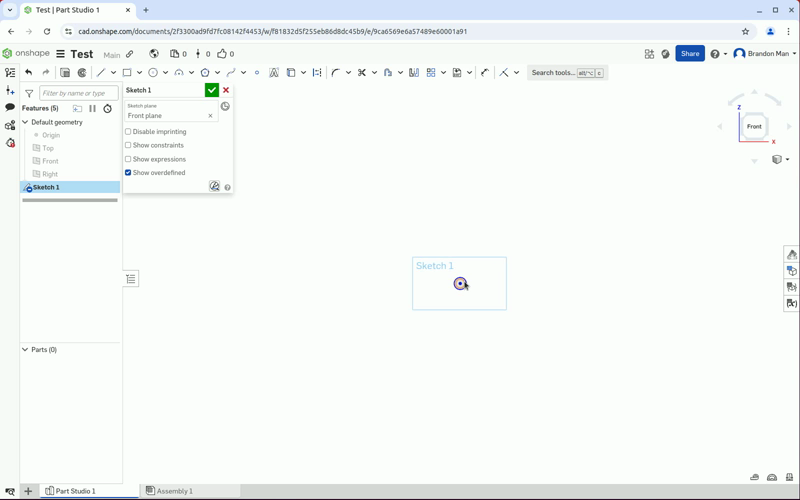
scroll(6)
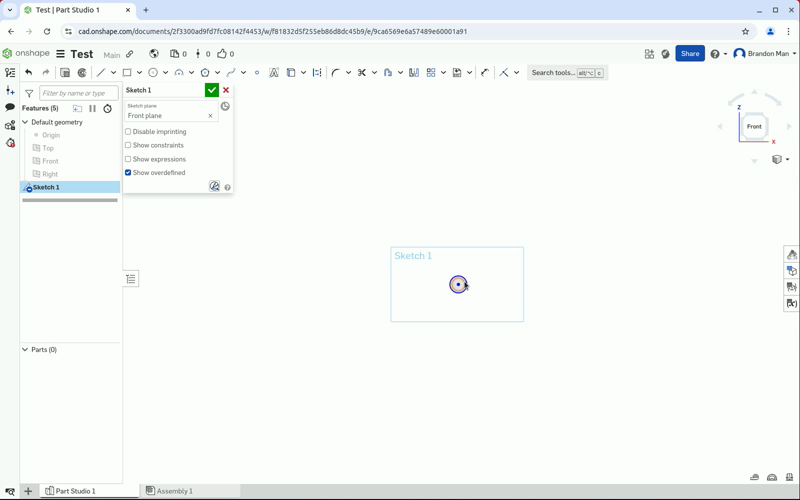
scroll(6)
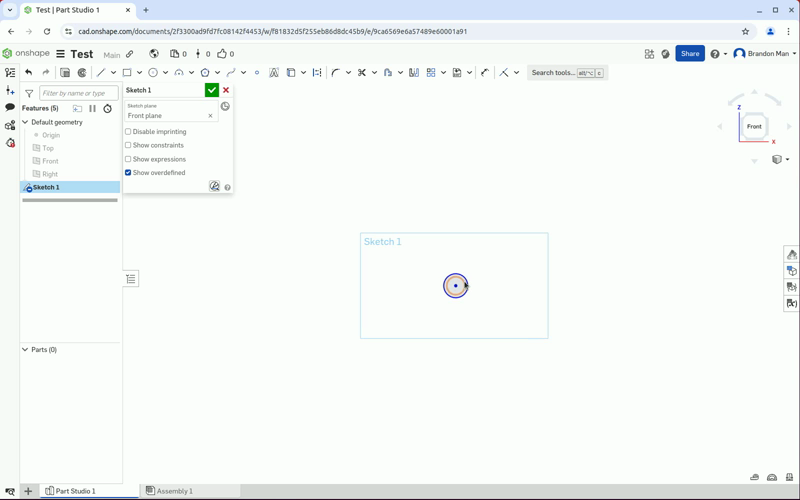
scroll(6)
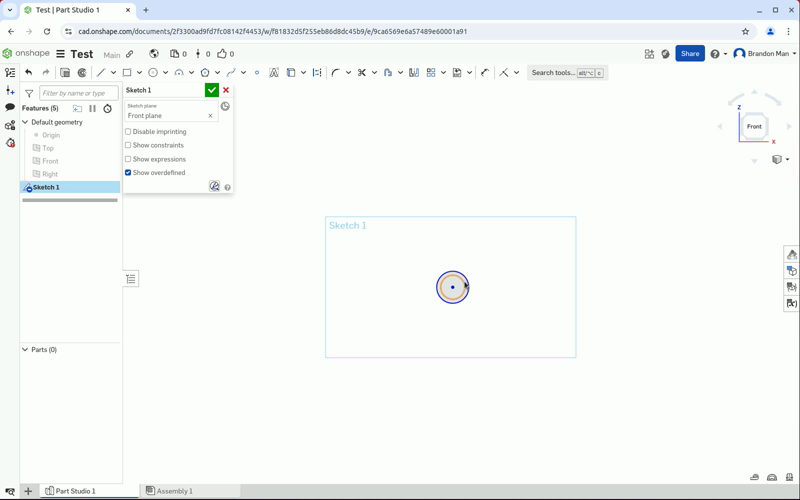
scroll(6)
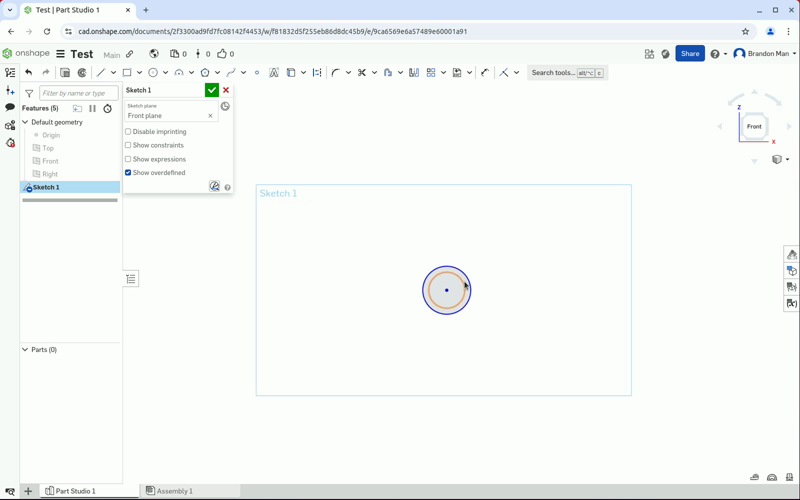
scroll(6)
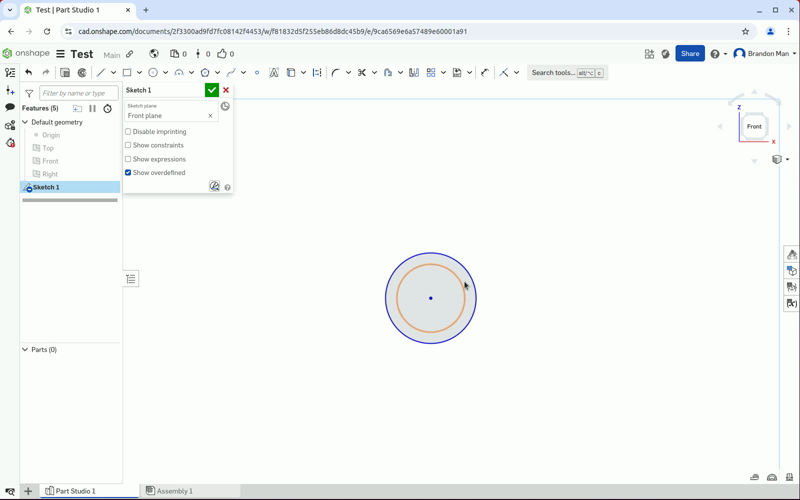
click(464, 281)
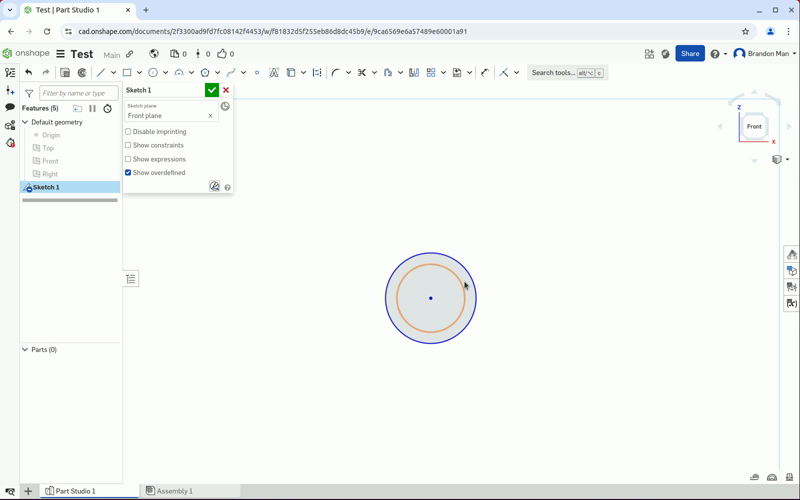
scroll(-6)
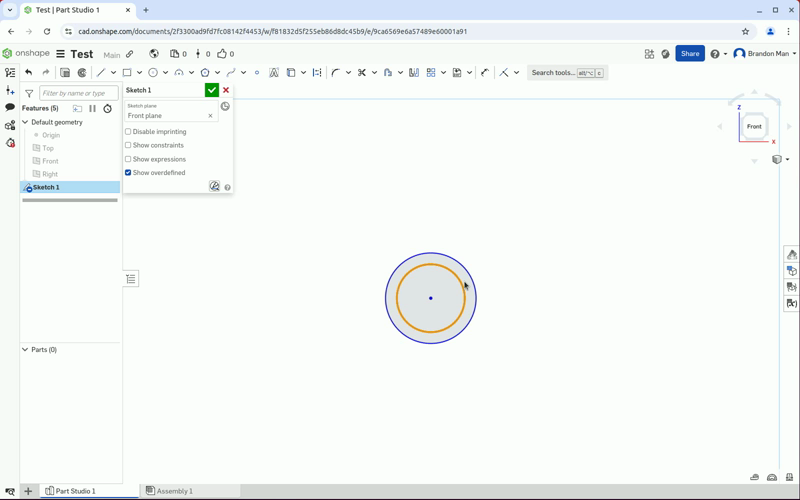
scroll(-6)
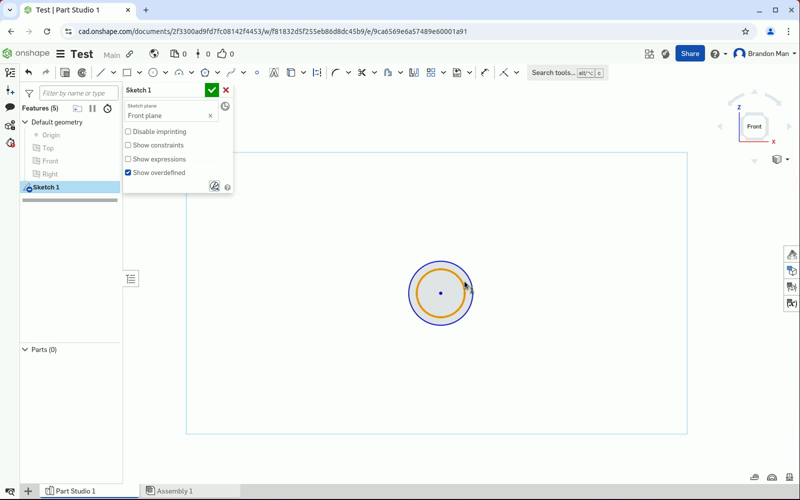
scroll(-6)
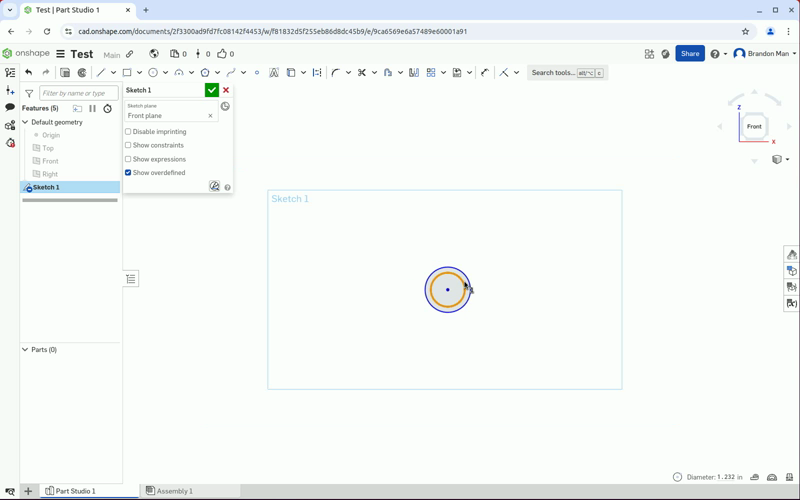
scroll(-6)
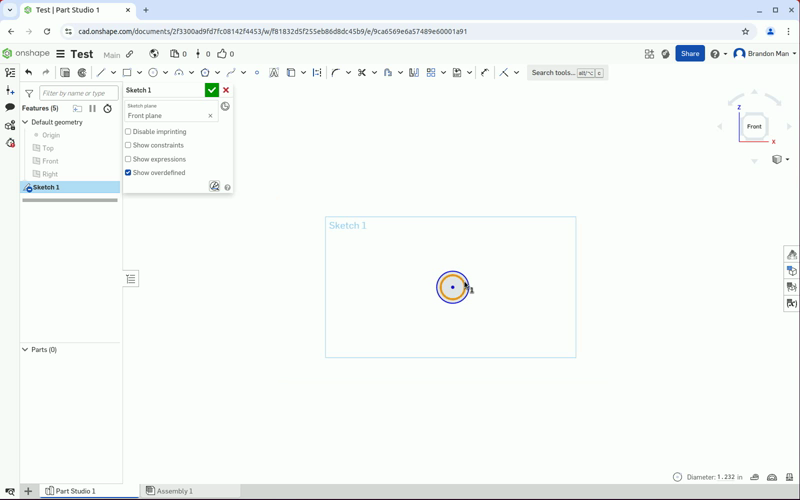
scroll(-6)
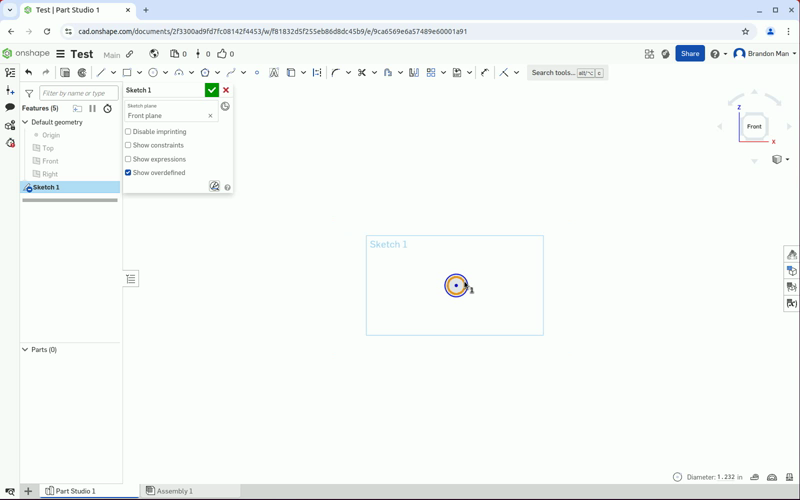
scroll(-6)
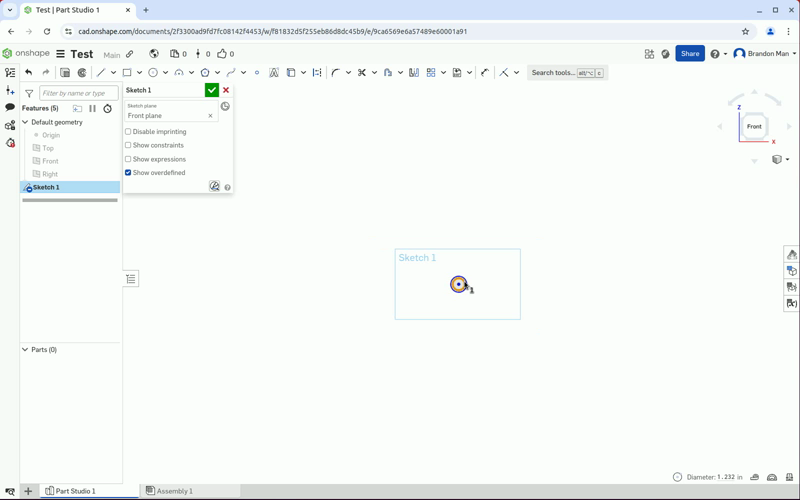
scroll(-6)
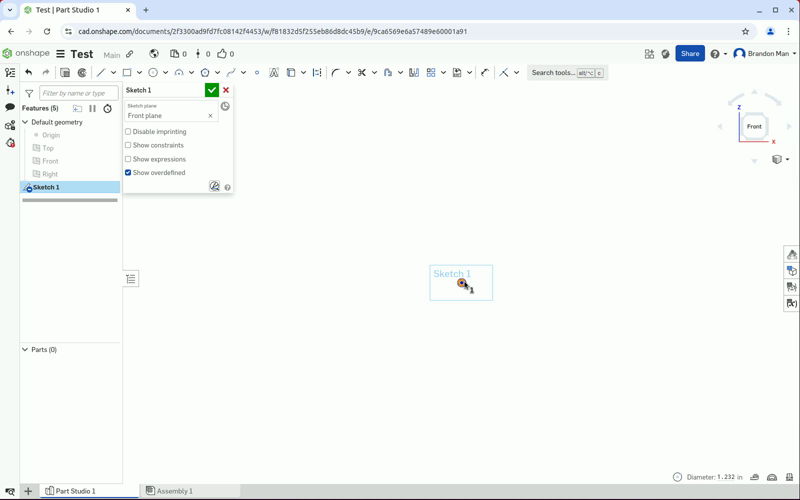
mouse_move(73, 352)
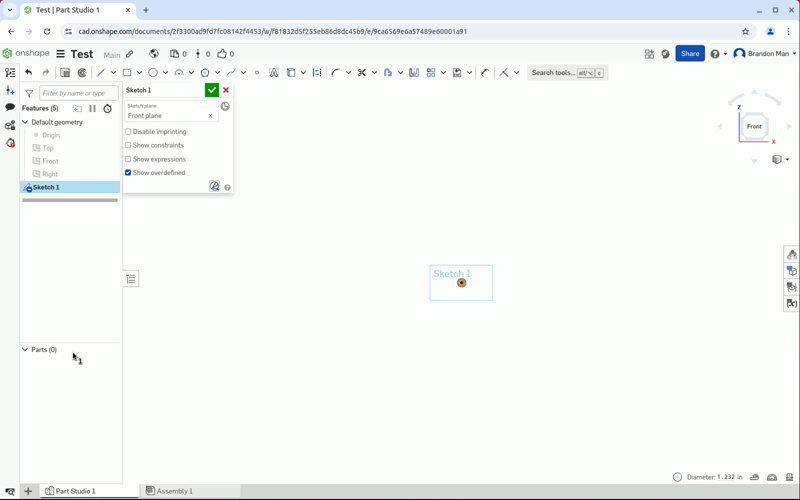
key(shift+y)
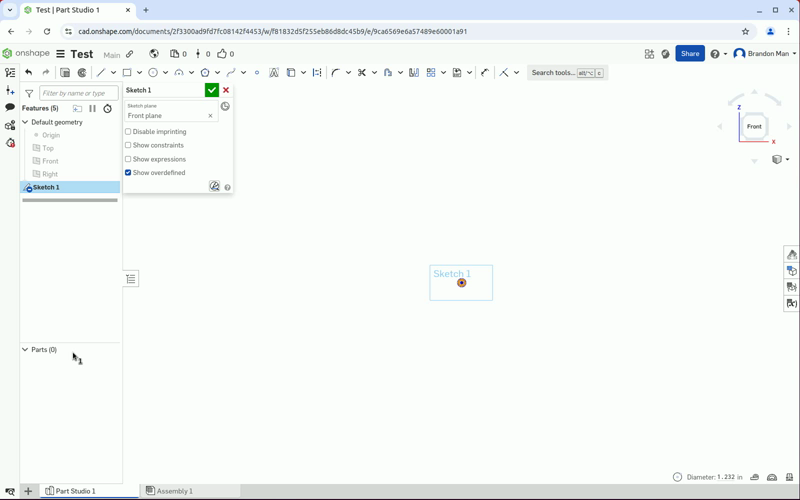
key(shift+e)
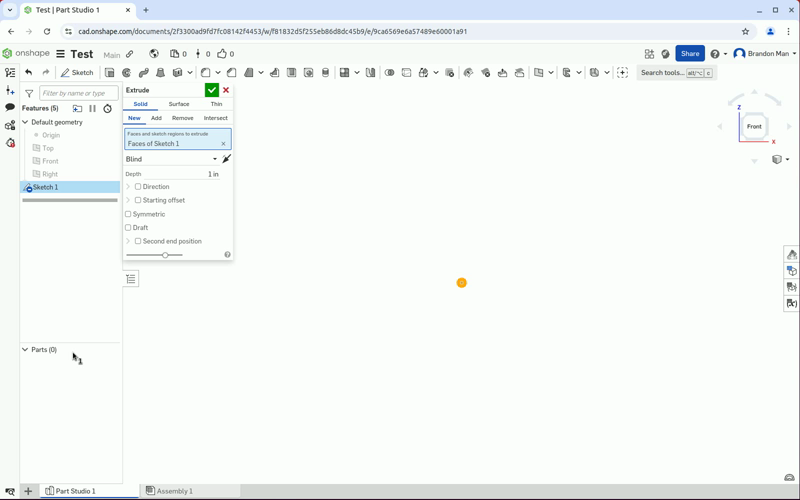
mouse_move(143, 106)
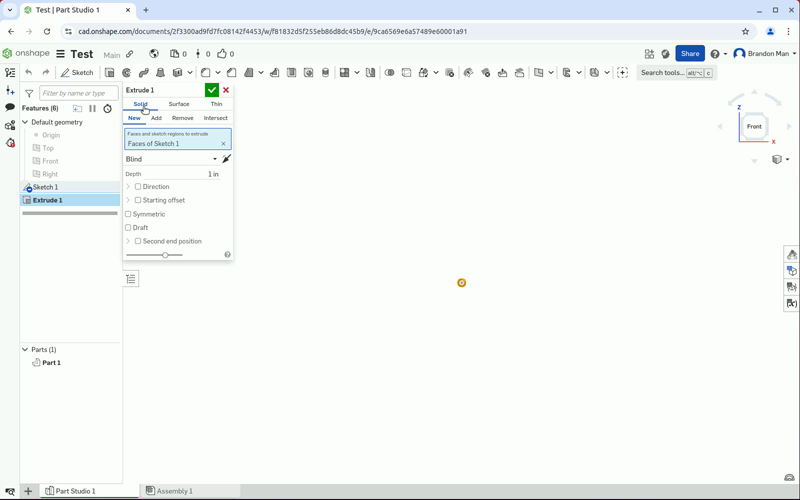
click(143, 106)
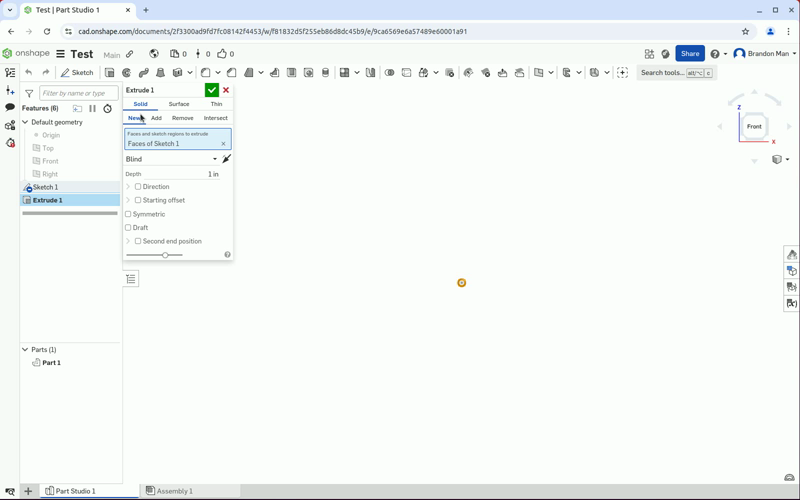
mouse_move(137, 120)
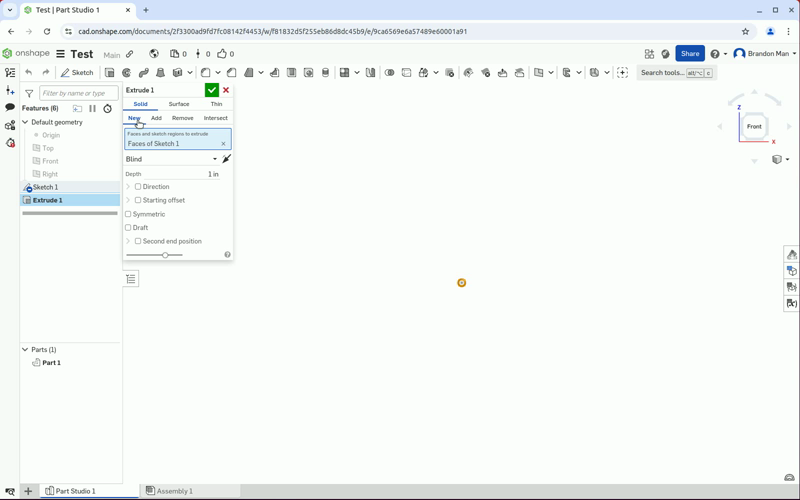
click(137, 120)
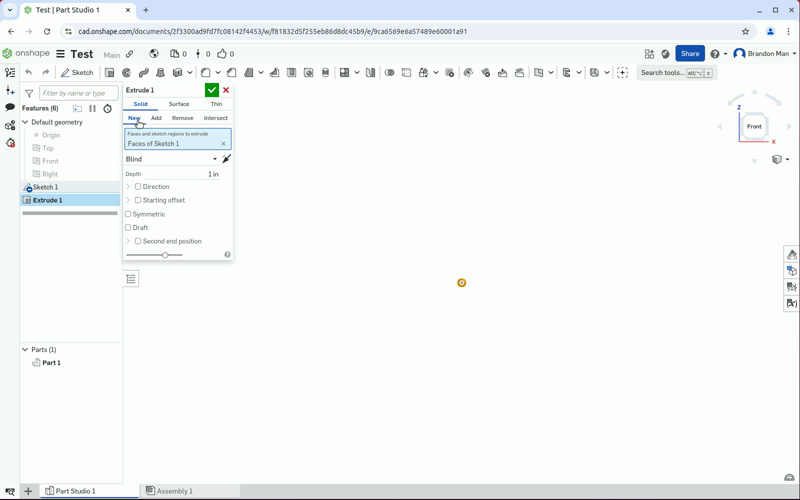
key(tab, 4)
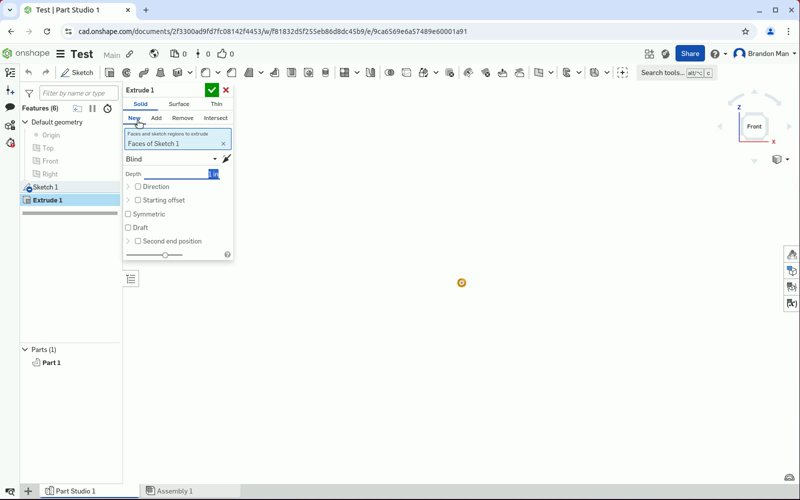
text(23.108)
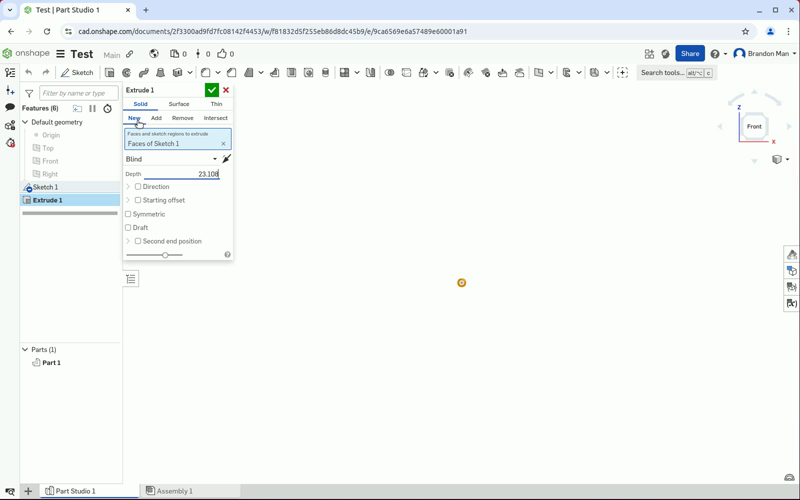
key(enter)
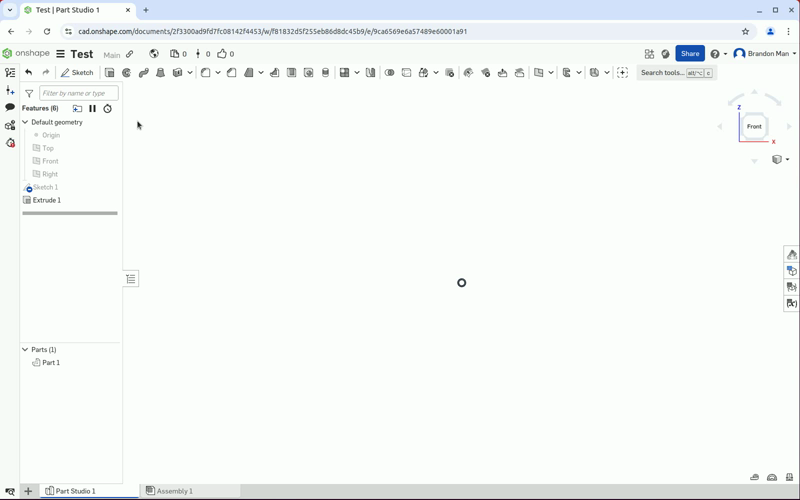
key(shift+h)
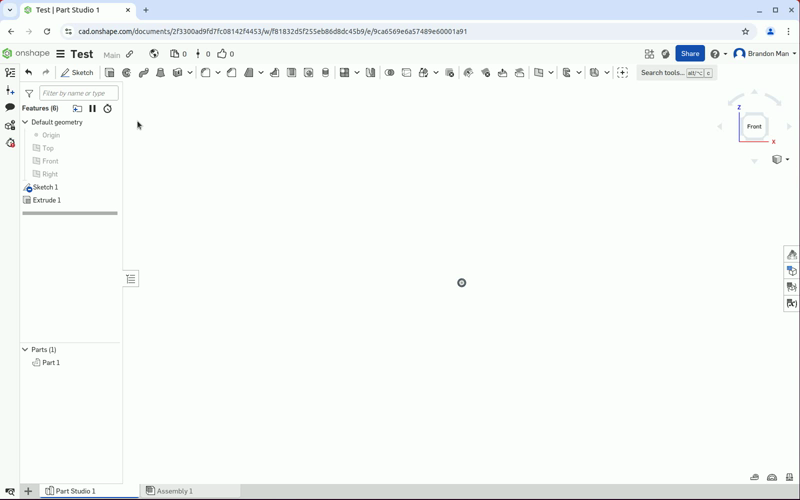
key(shift+h)
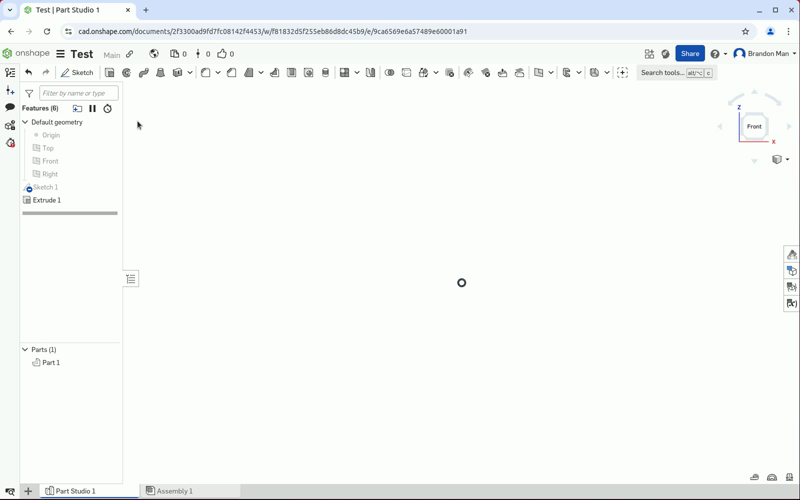
mouse_move(73, 189)
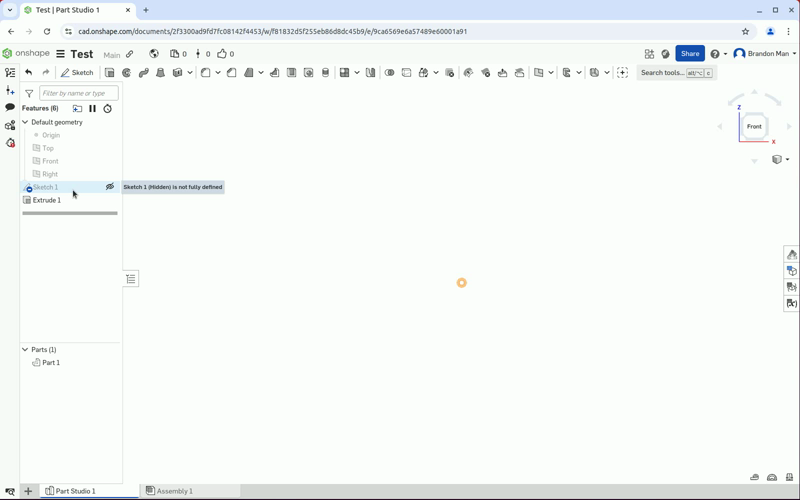
click(73, 189)
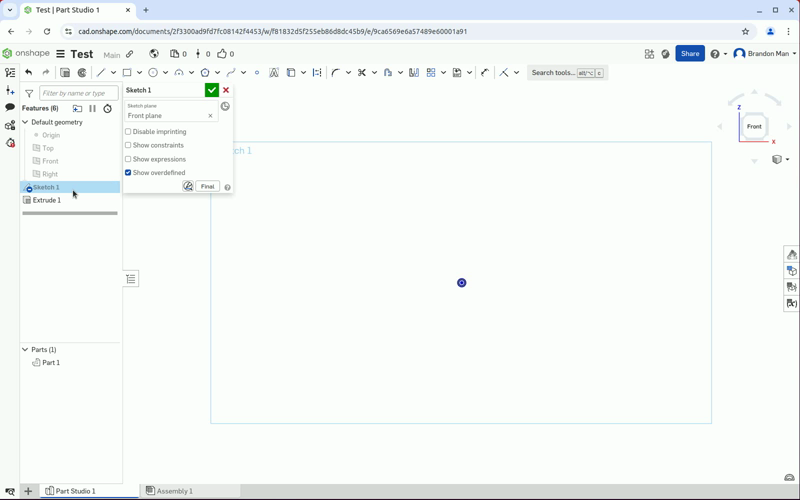
mouse_move(229, 92)
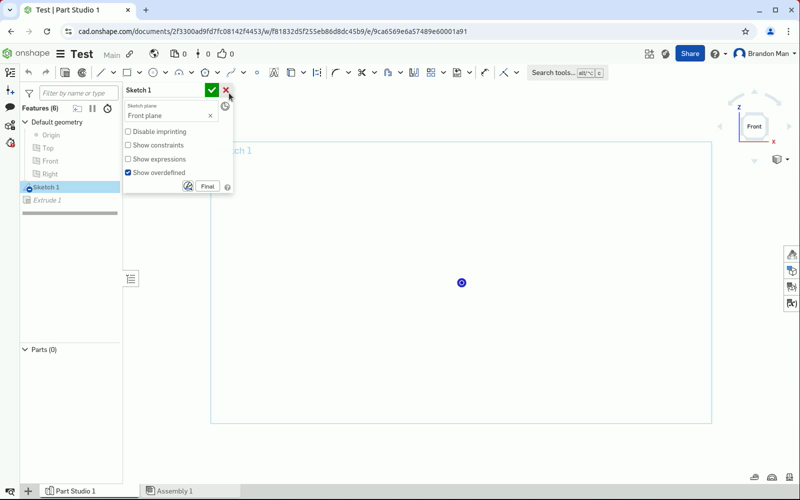
click(229, 92)
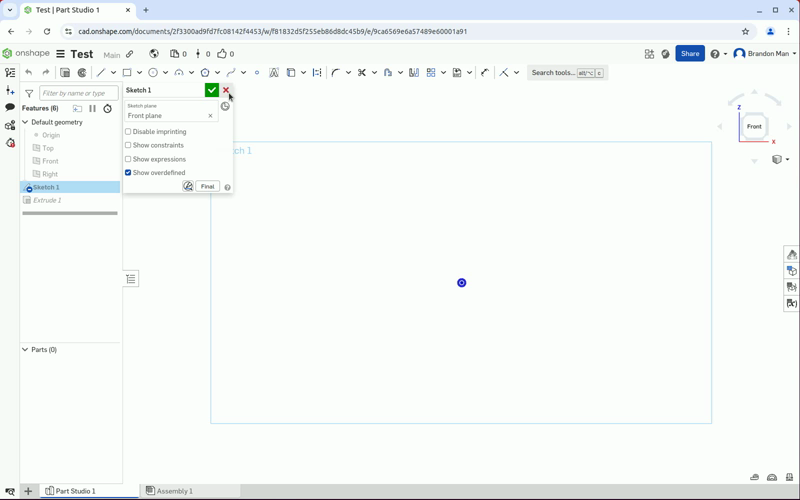
key(shift+s)
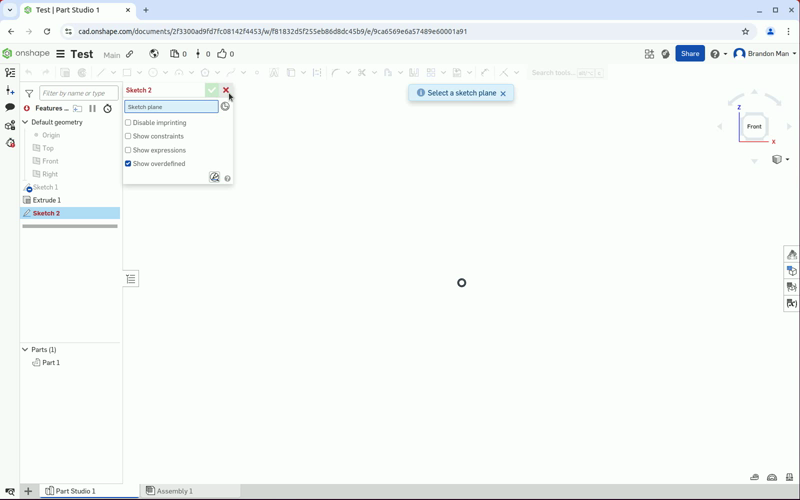
mouse_move(73, 163)
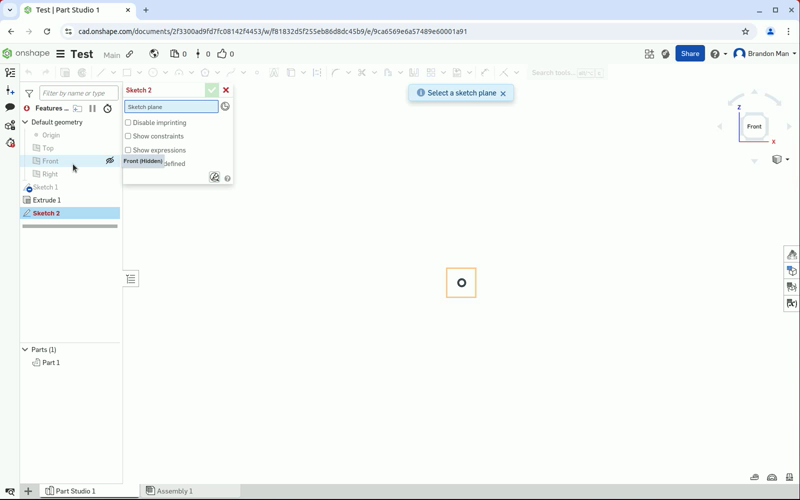
click(73, 163)
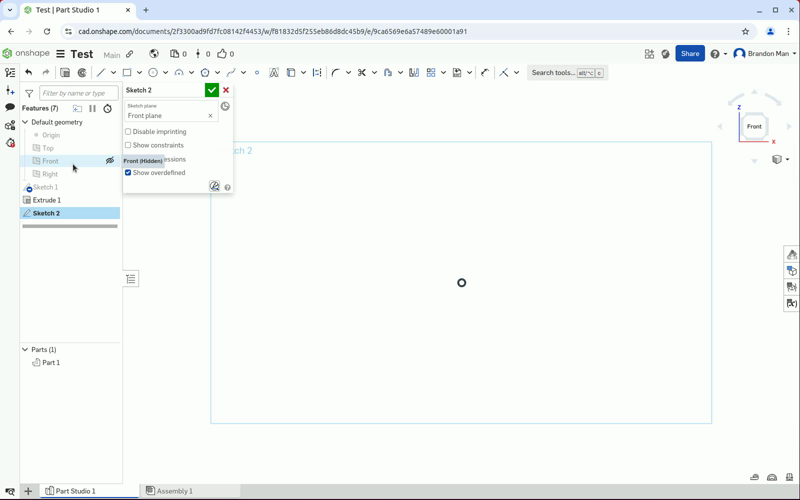
mouse_move(73, 352)
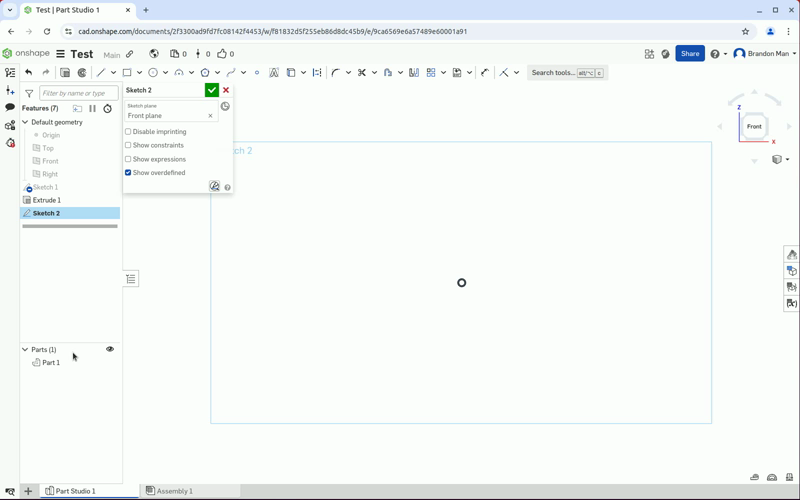
key(y)
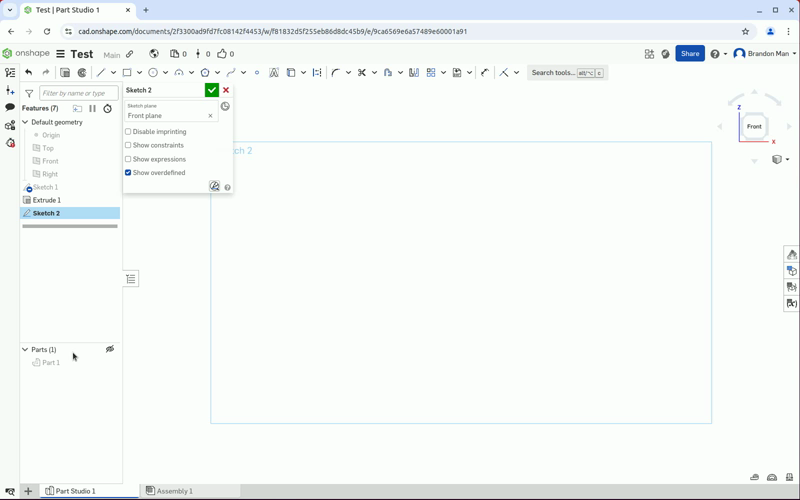
key(c)
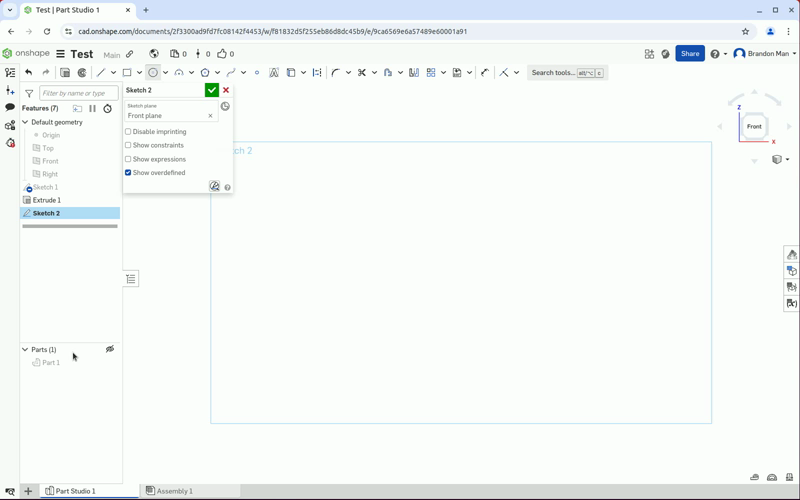
key_down(shift)
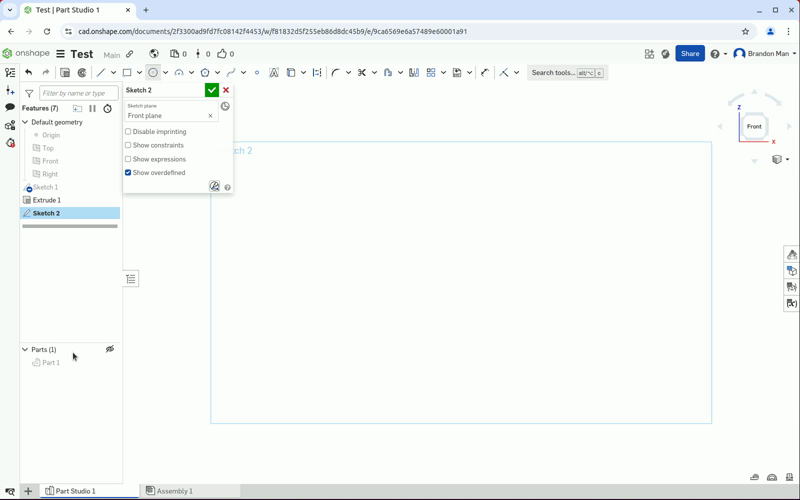
mouse_move(461, 282)
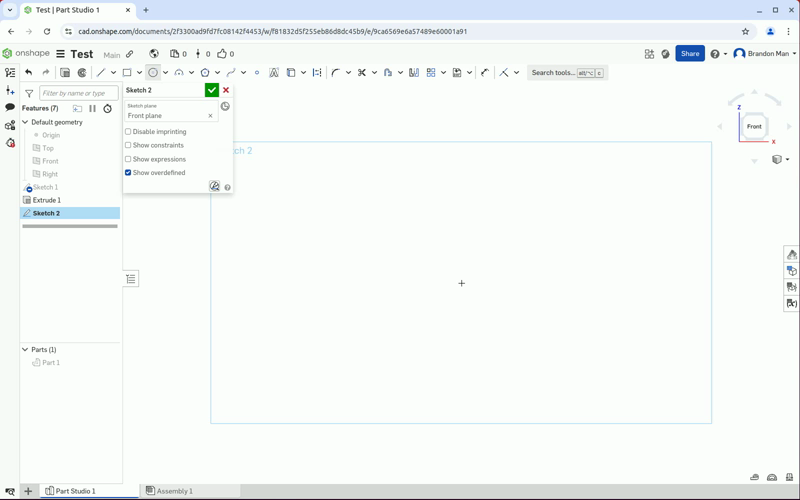
click(461, 282)
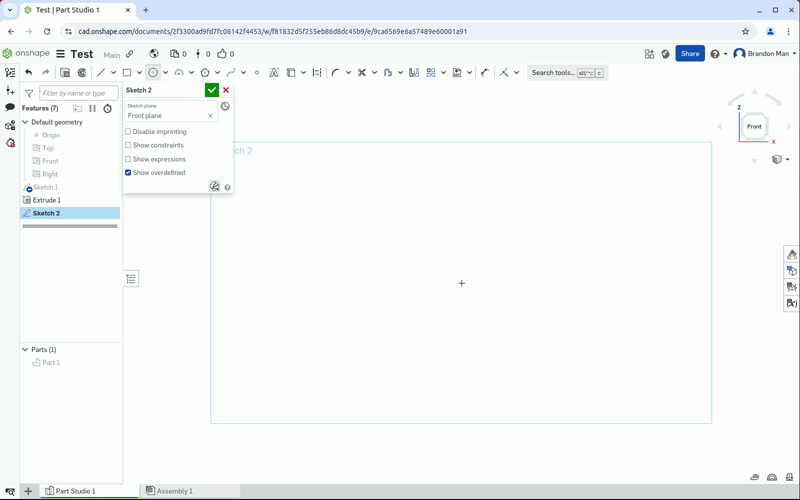
key_up(shift)
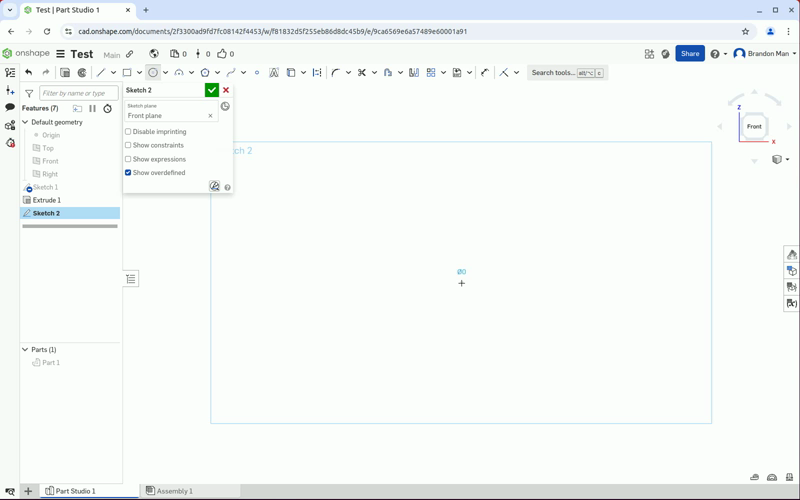
mouse_move(465, 282)
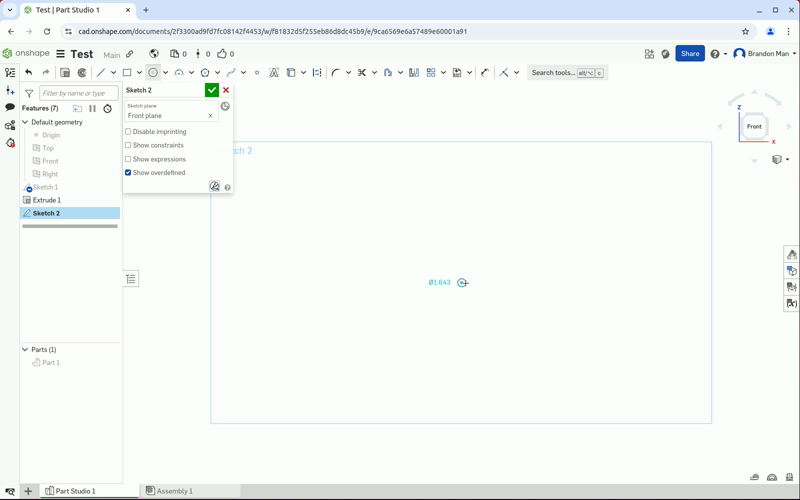
click(465, 282)
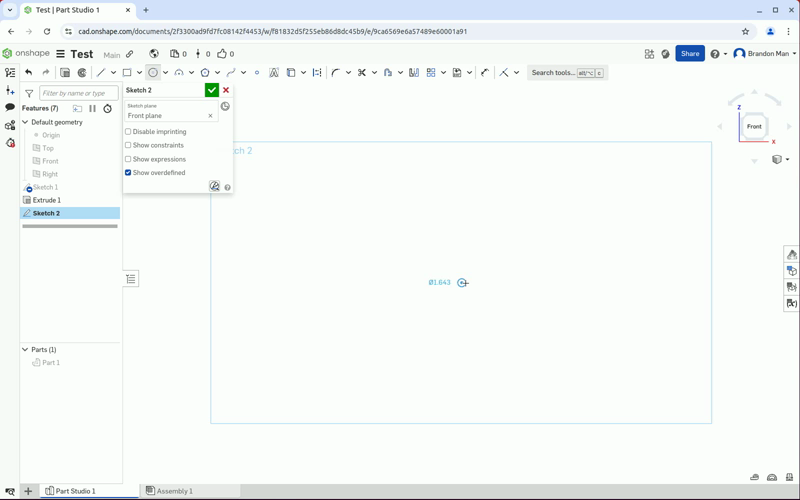
key(esc)
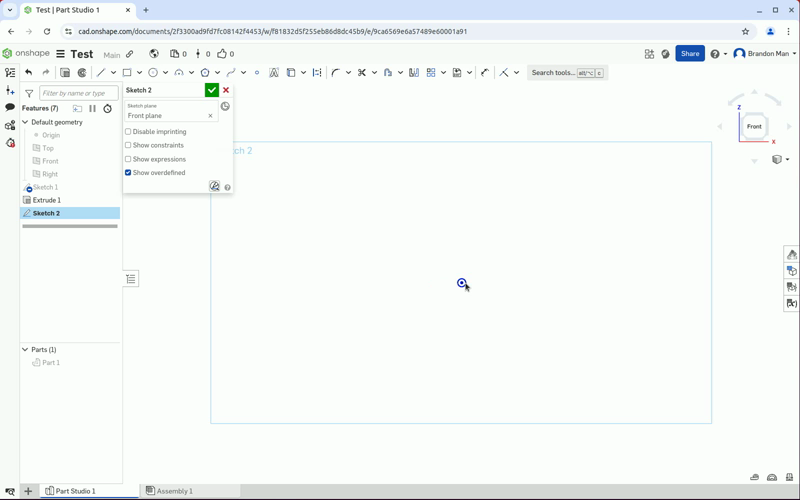
key(c)
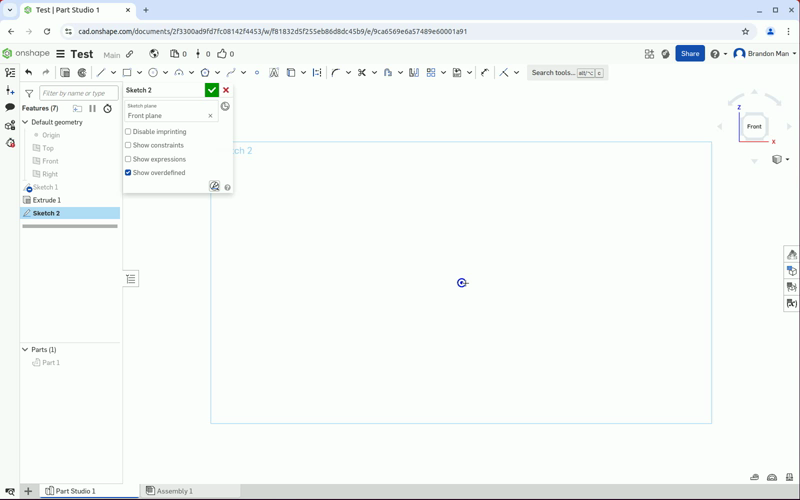
key_down(shift)
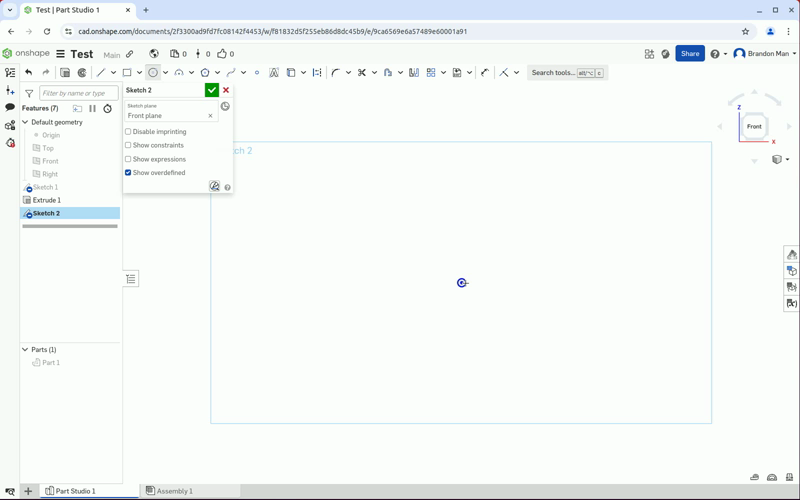
mouse_move(461, 282)
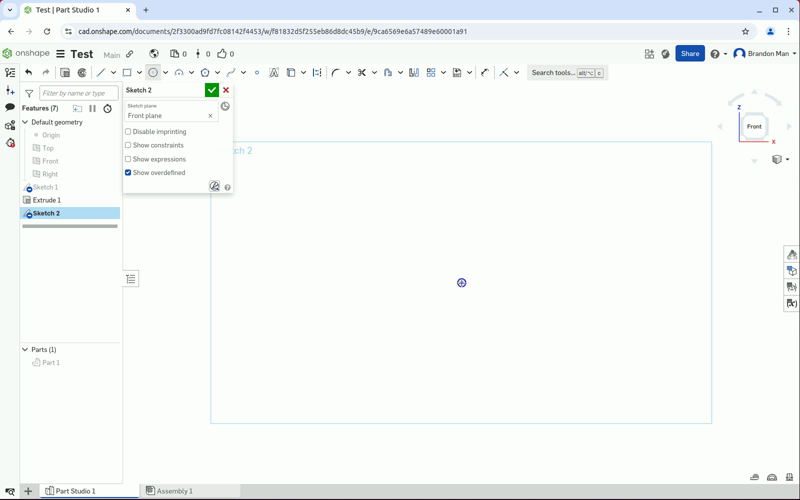
scroll(6)
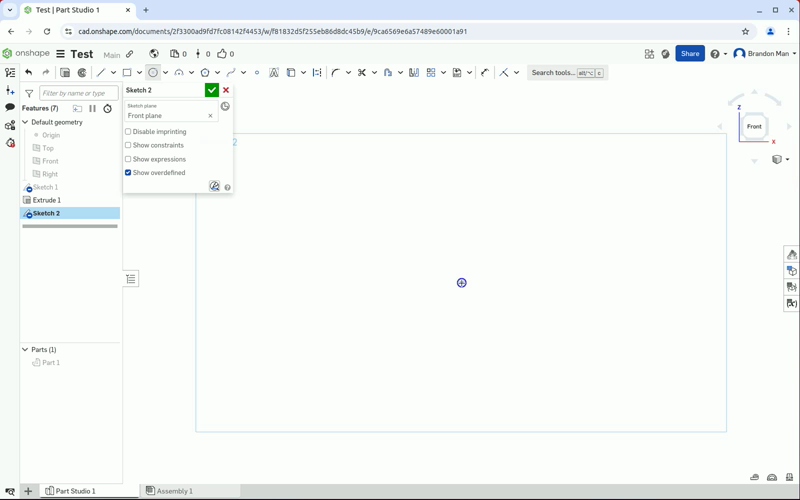
scroll(6)
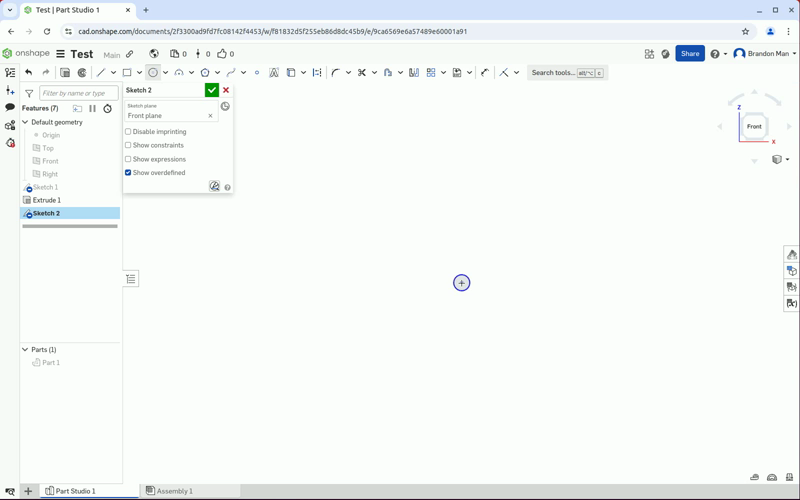
scroll(6)
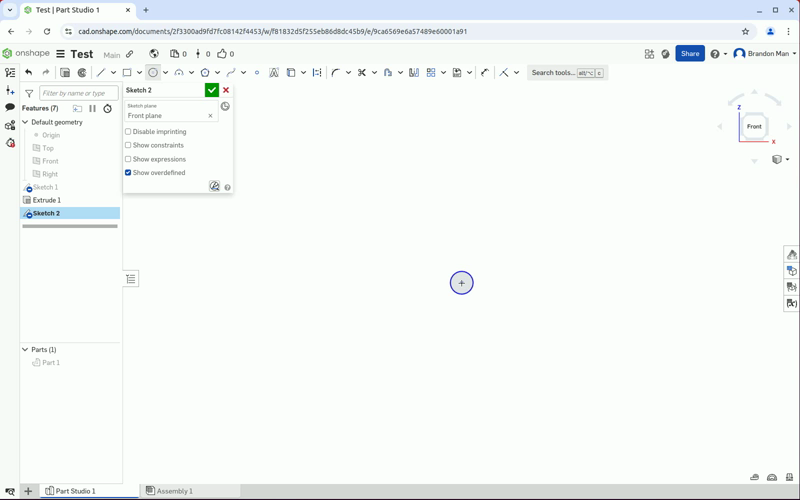
scroll(6)
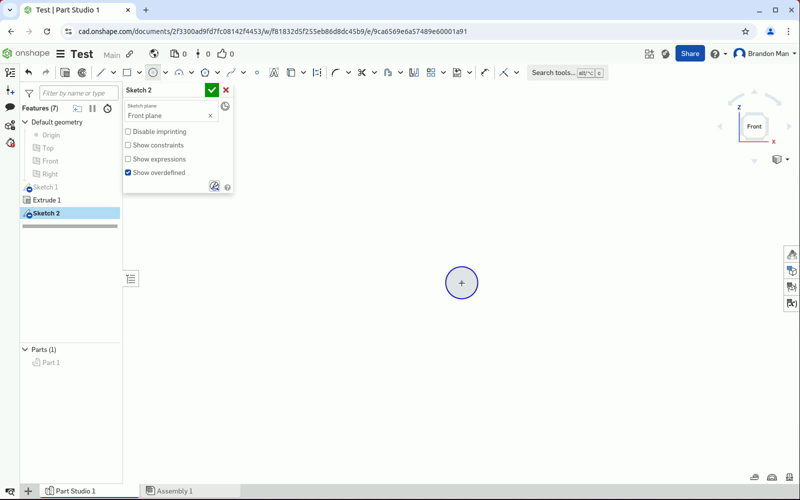
scroll(6)
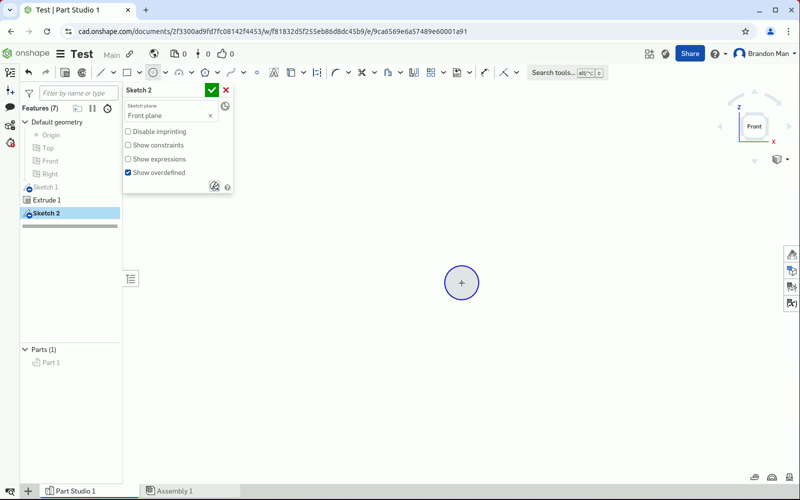
scroll(6)
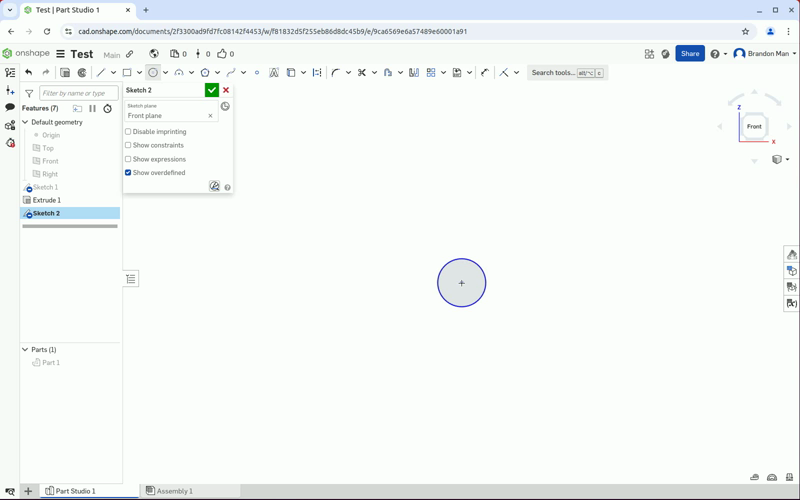
scroll(6)
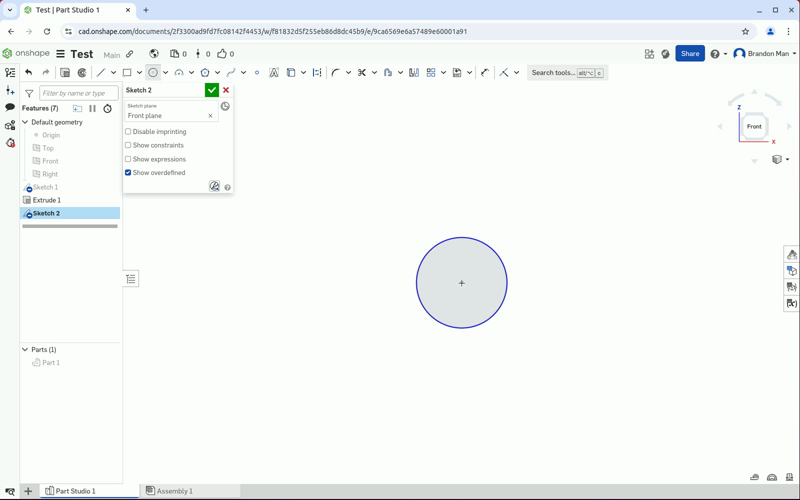
click(461, 282)
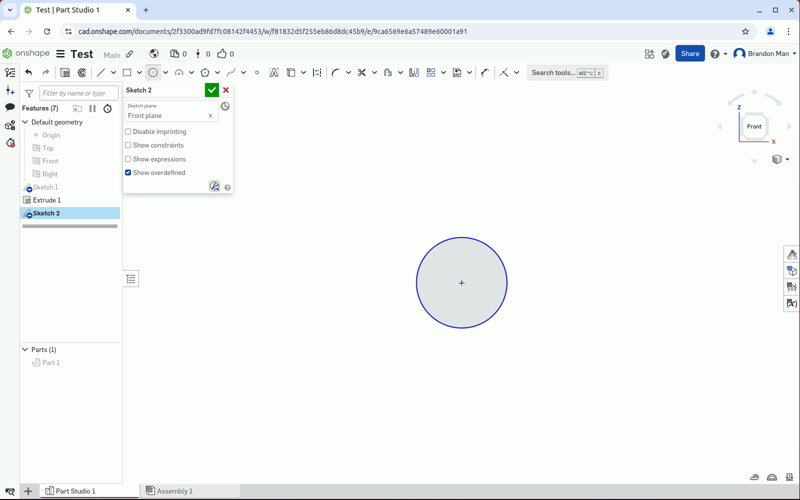
scroll(-6)
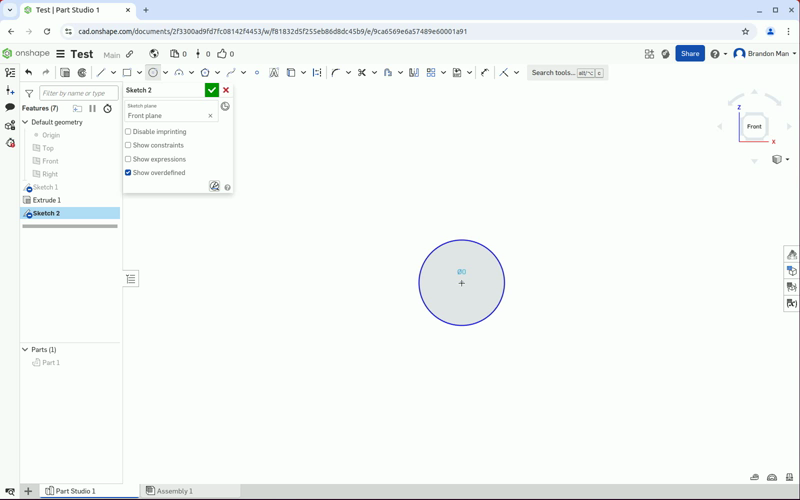
scroll(-6)
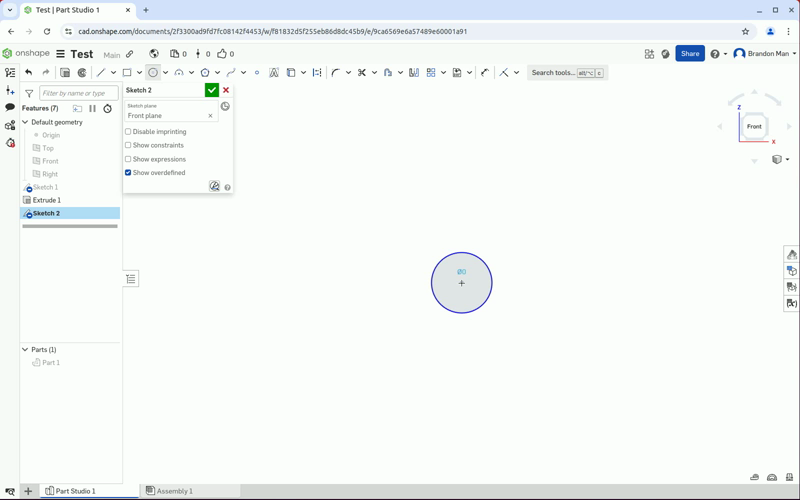
scroll(-6)
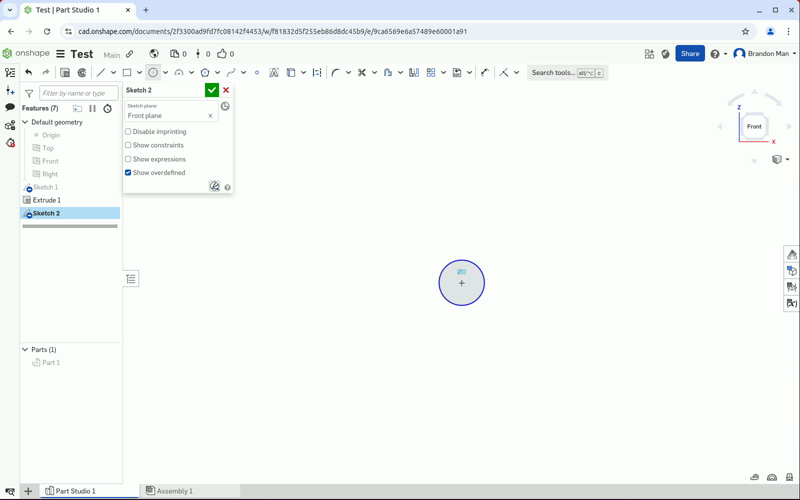
scroll(-6)
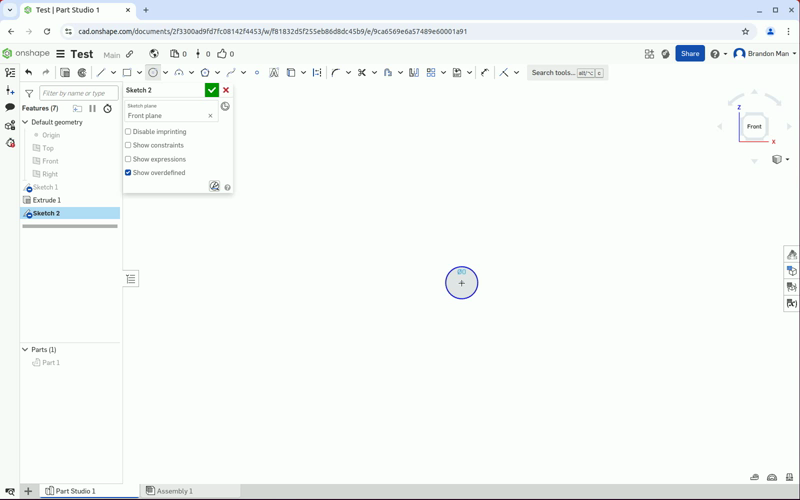
scroll(-6)
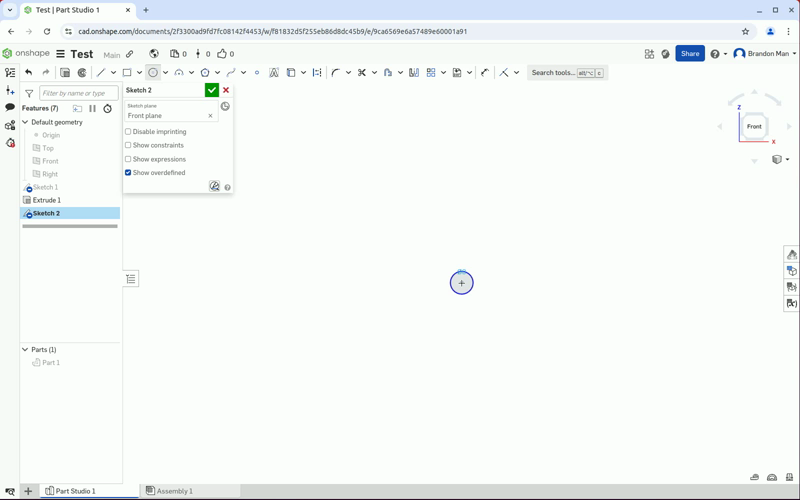
scroll(-6)
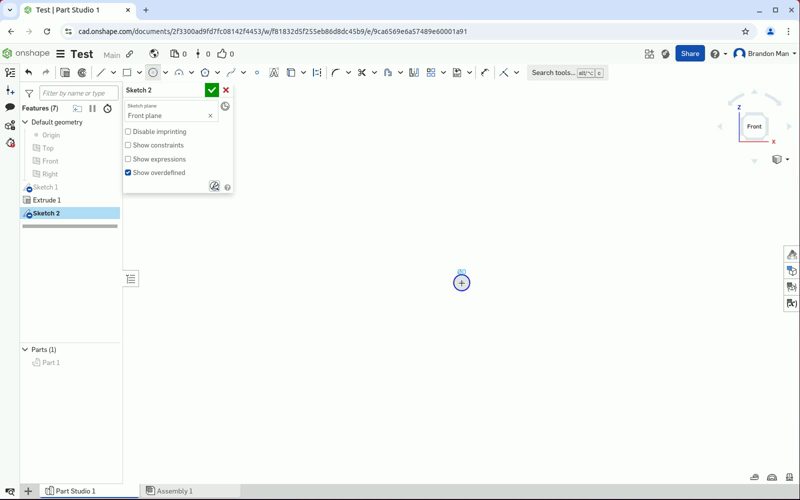
scroll(-6)
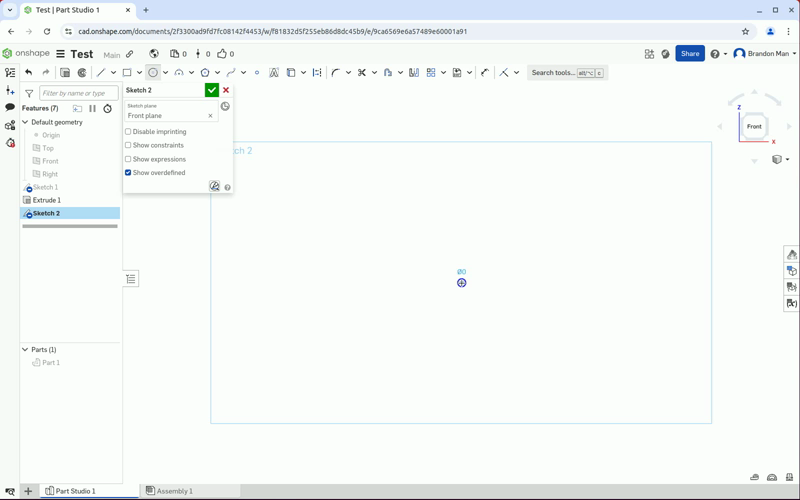
key_up(shift)
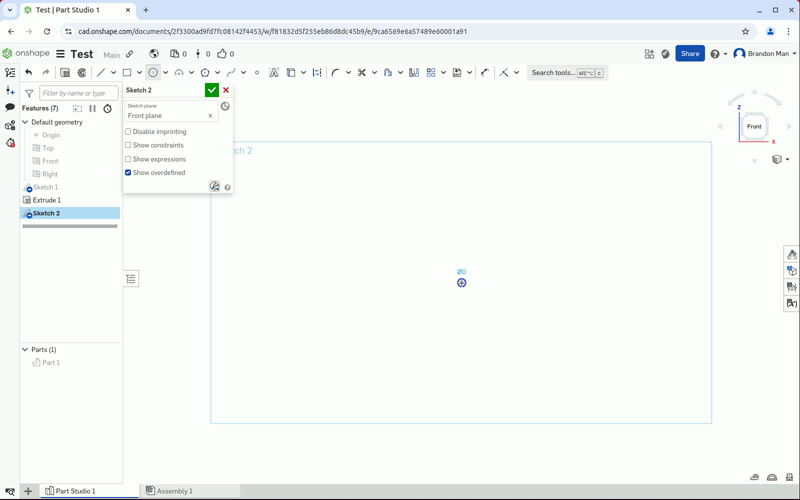
mouse_move(464, 282)
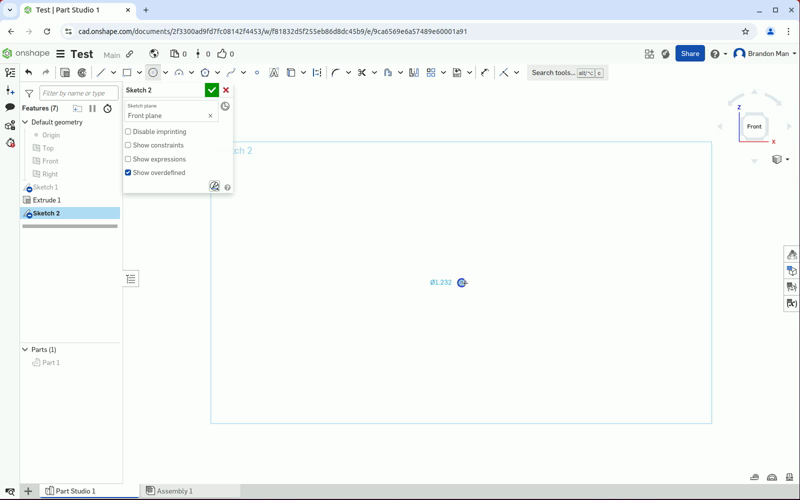
scroll(6)
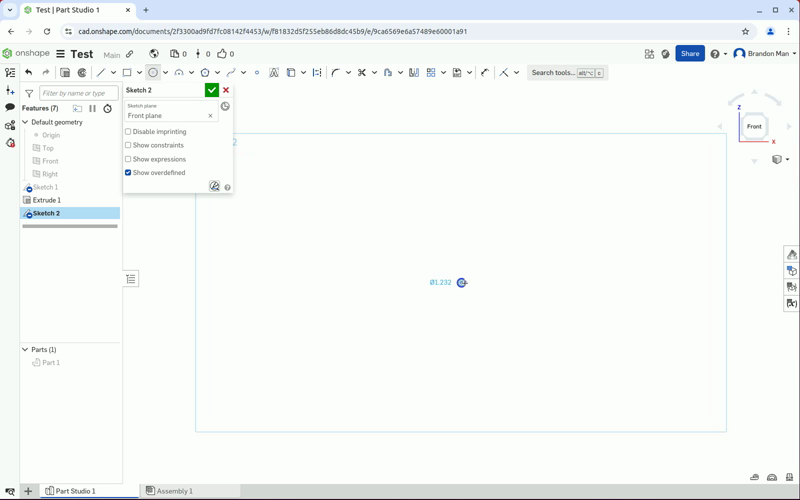
scroll(6)
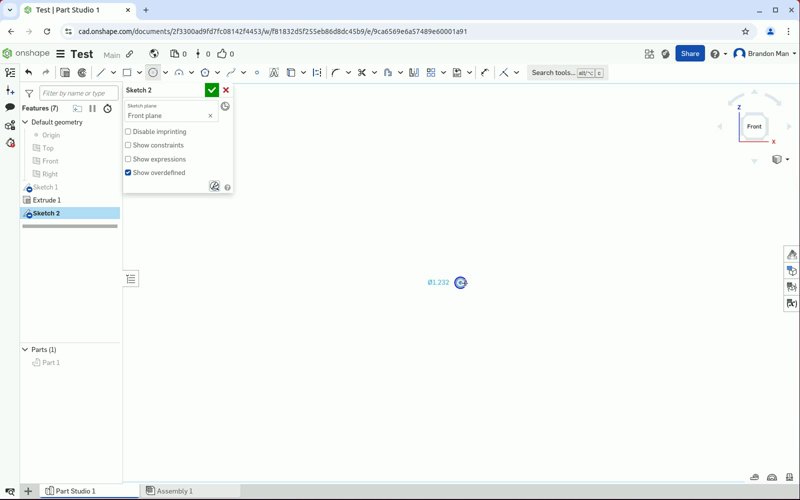
scroll(6)
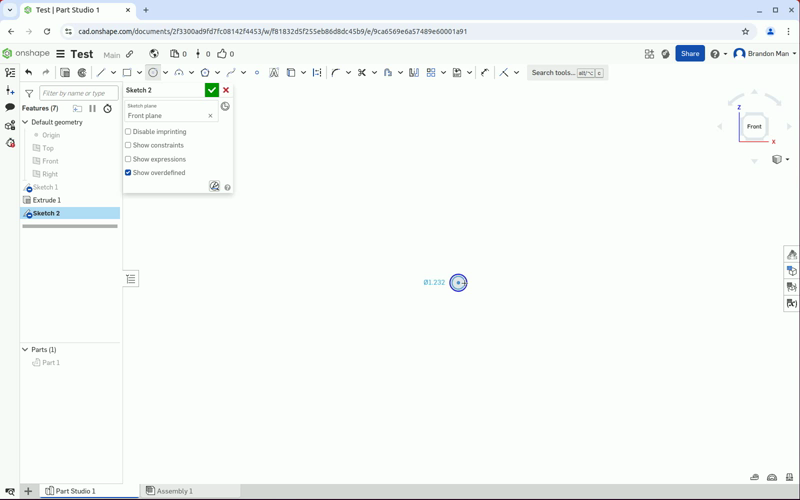
scroll(6)
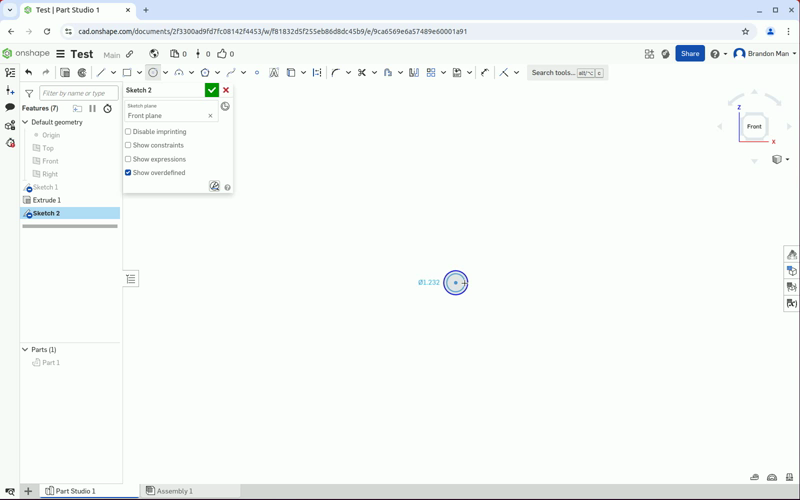
scroll(6)
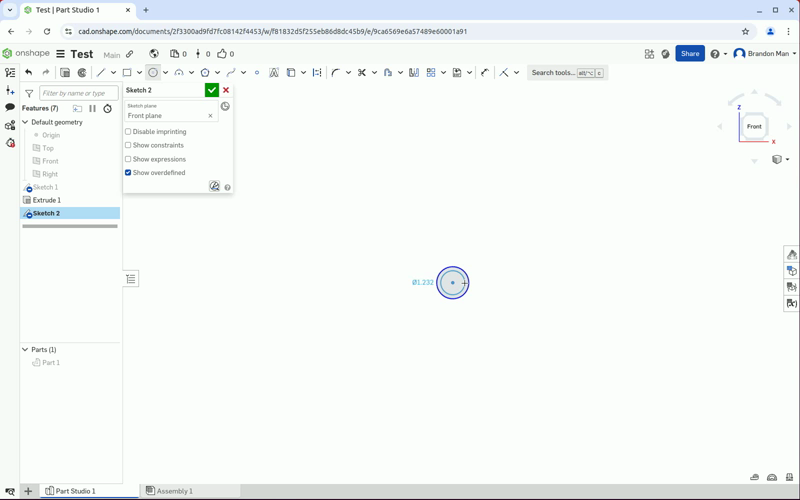
scroll(6)
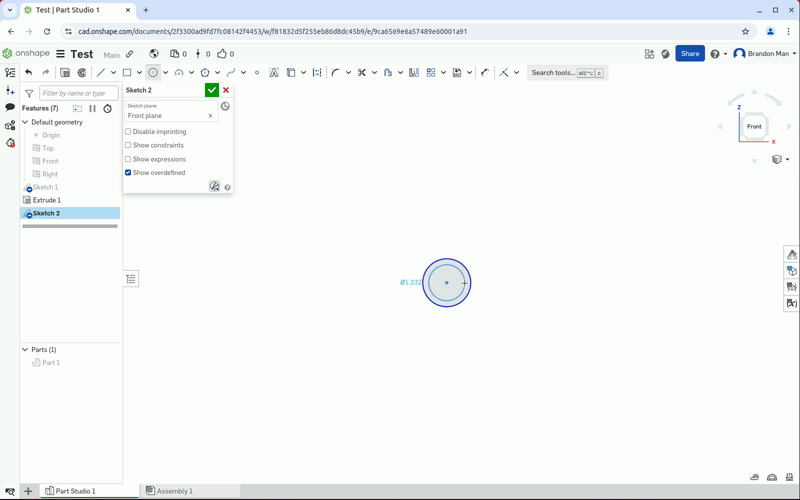
scroll(6)
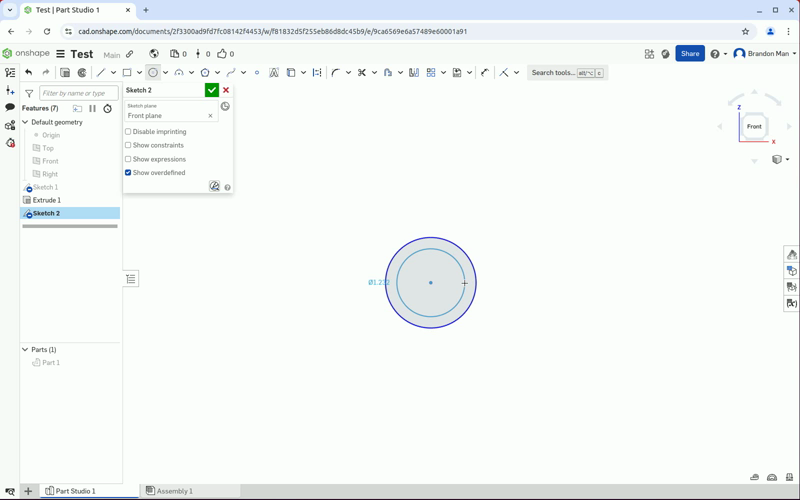
click(464, 282)
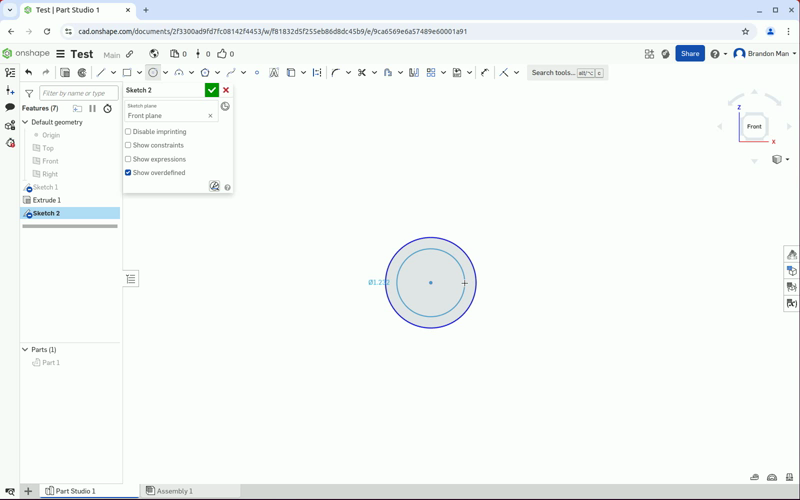
scroll(-6)
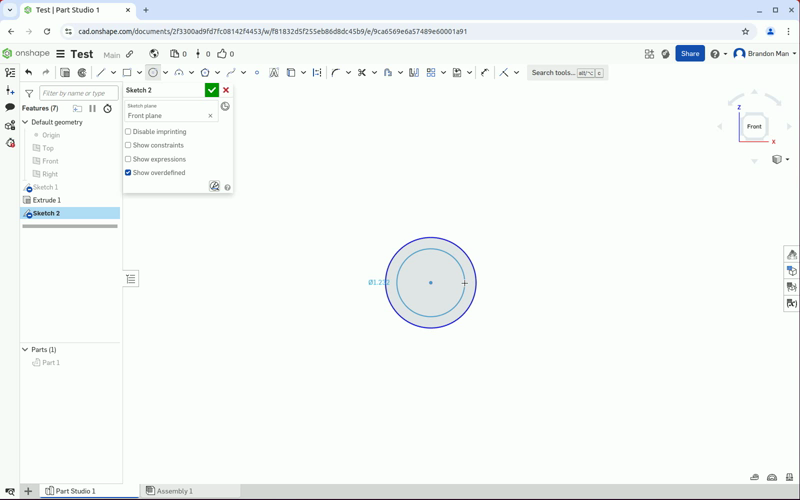
scroll(-6)
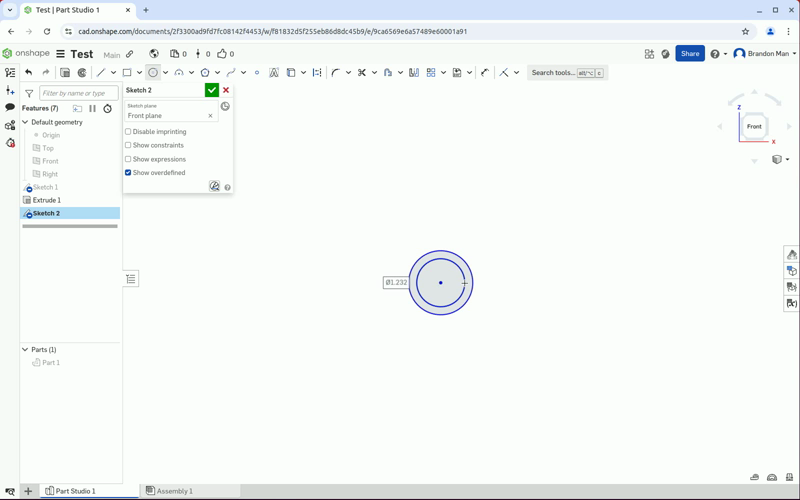
scroll(-6)
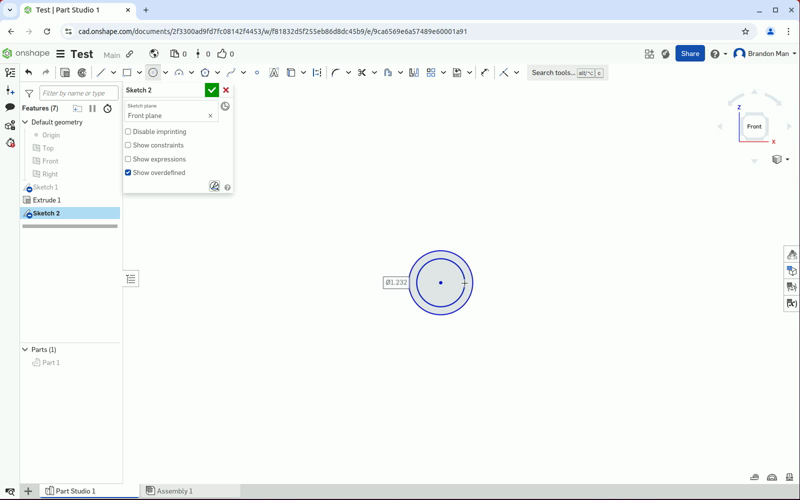
scroll(-6)
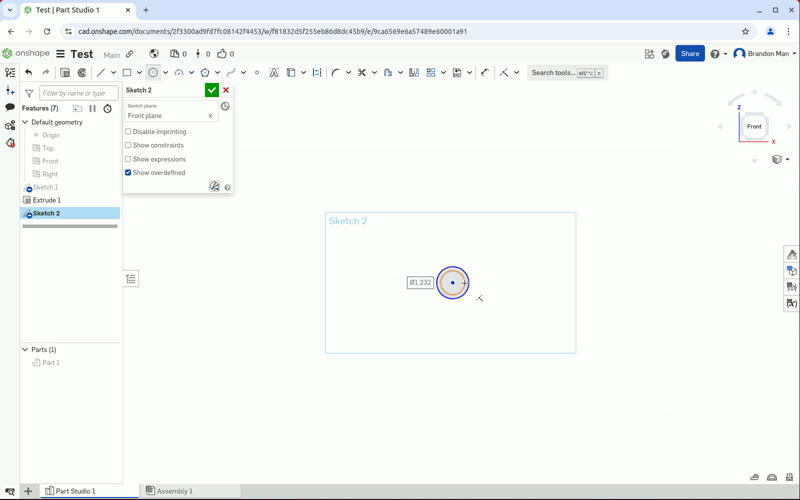
scroll(-6)
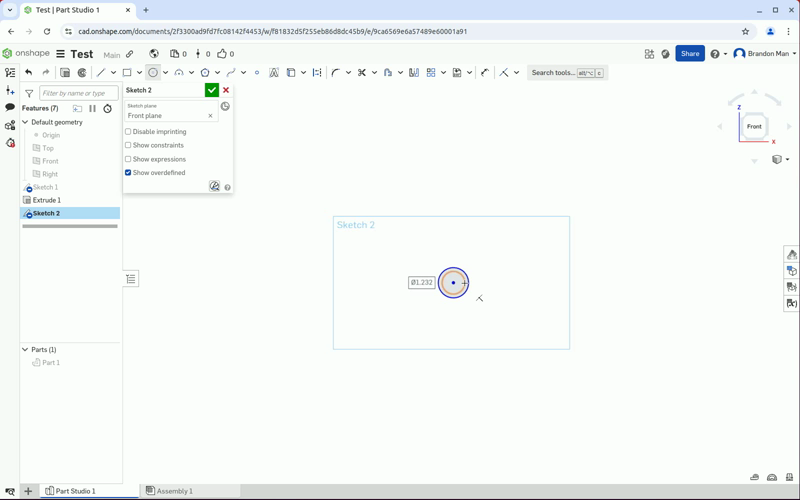
scroll(-6)
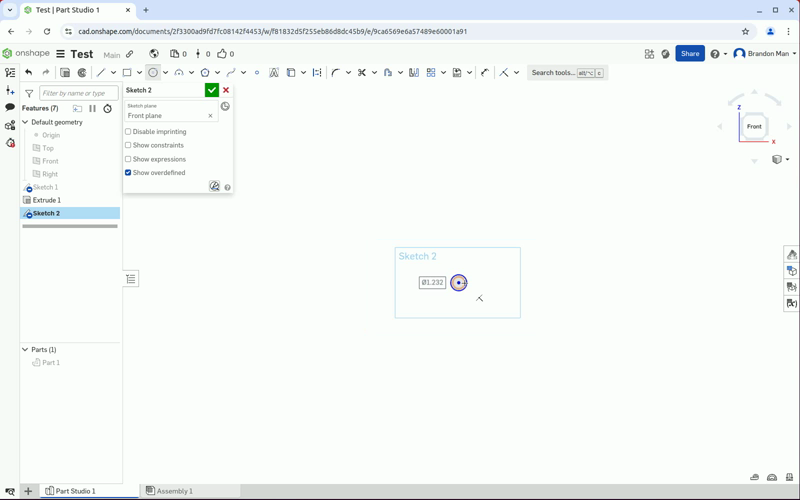
scroll(-6)
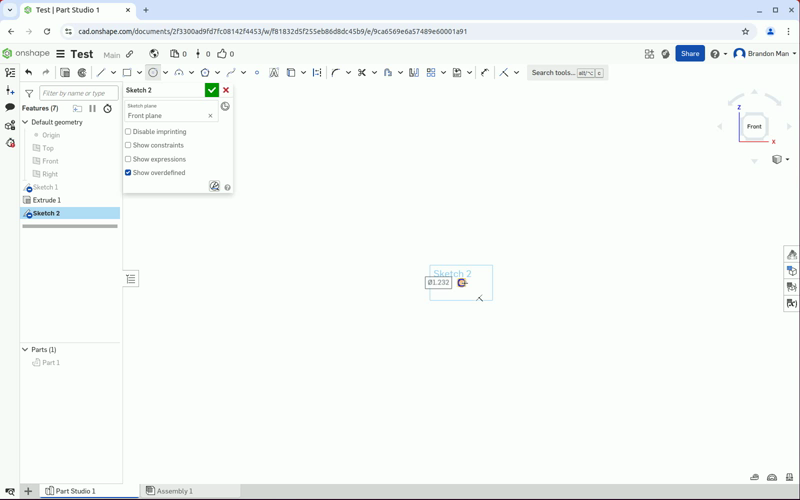
key(esc)
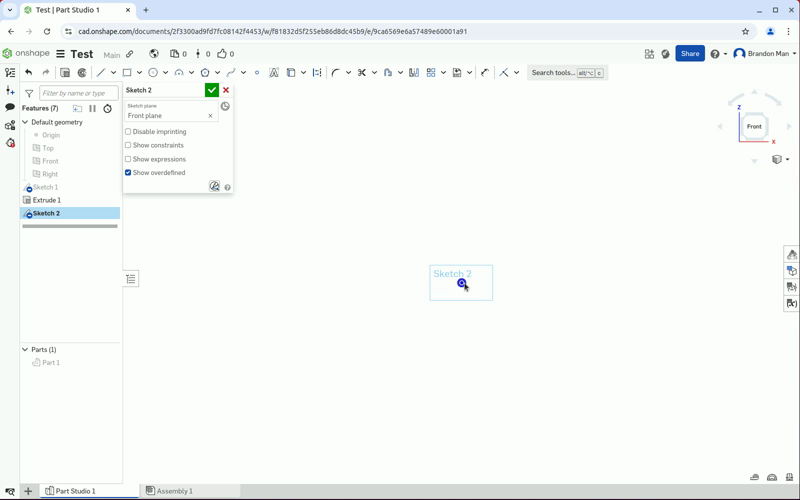
mouse_move(460, 286)
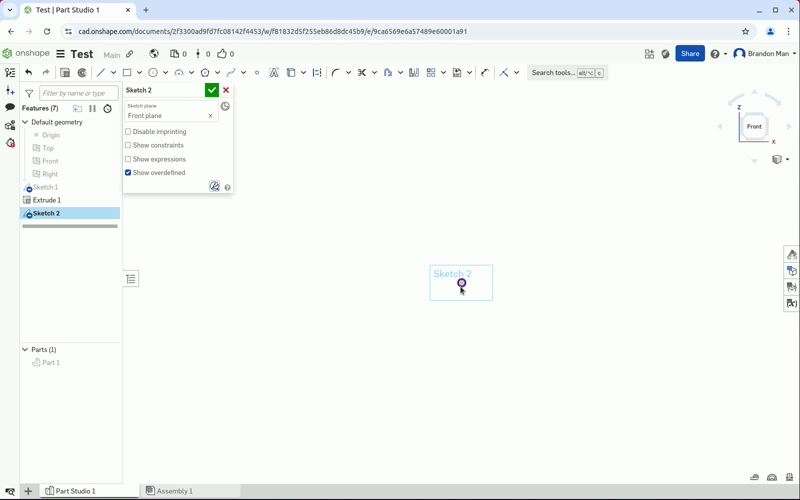
scroll(6)
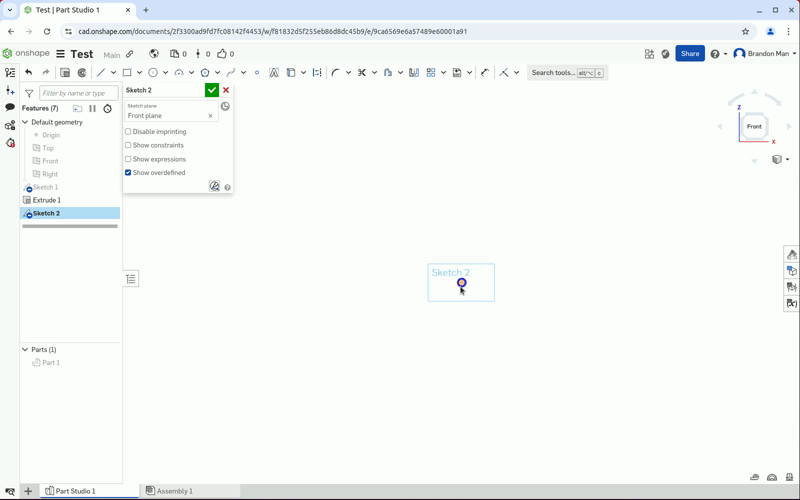
scroll(6)
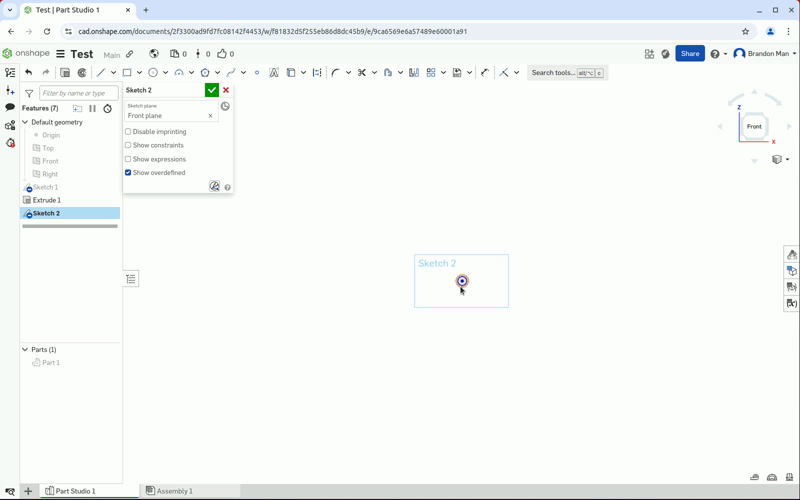
scroll(6)
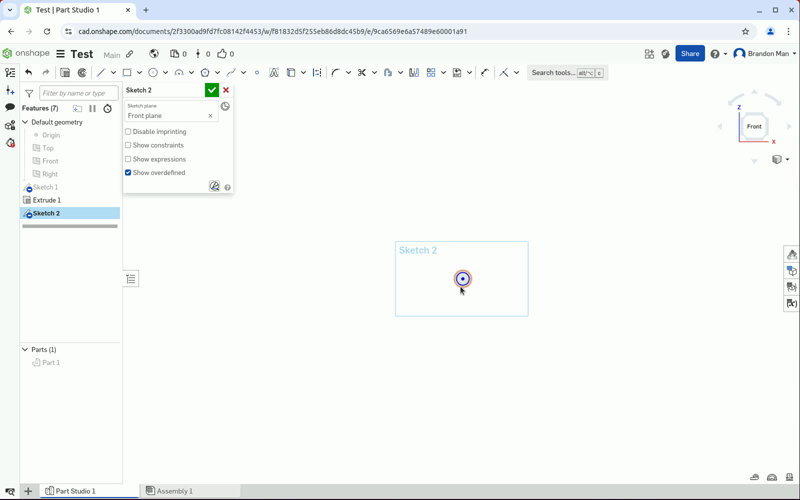
scroll(6)
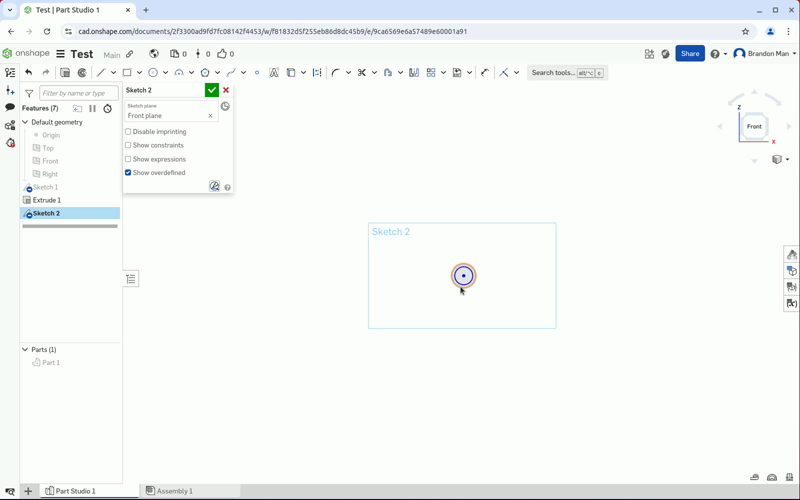
scroll(6)
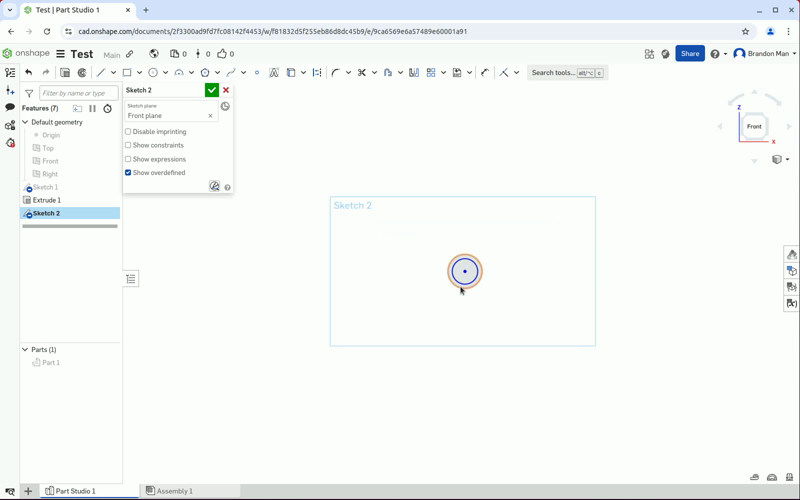
scroll(6)
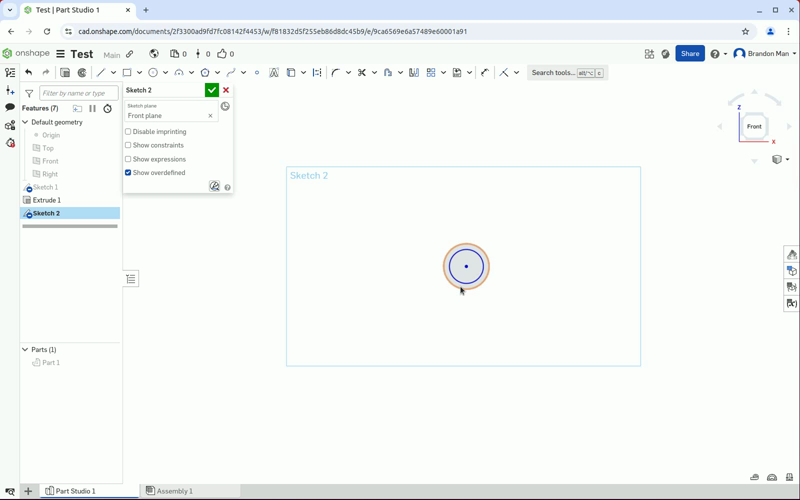
scroll(6)
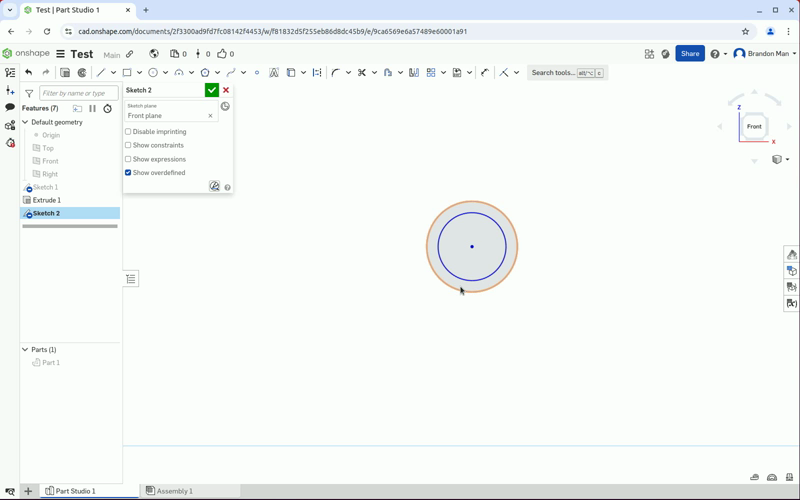
click(460, 286)
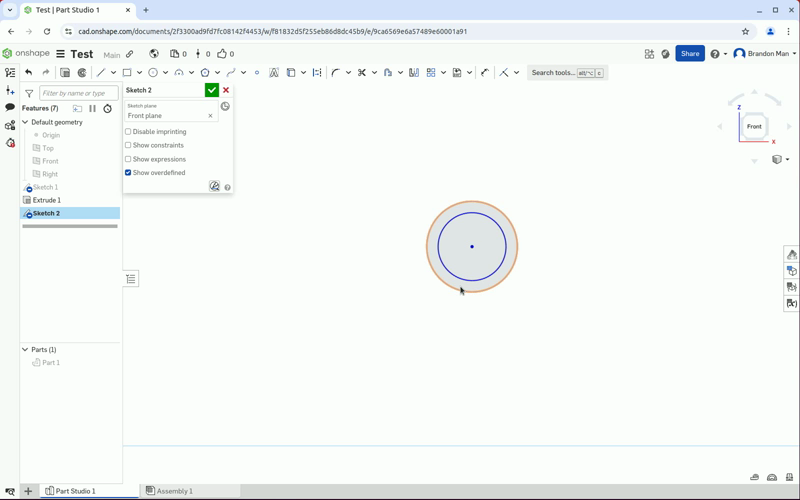
scroll(-6)
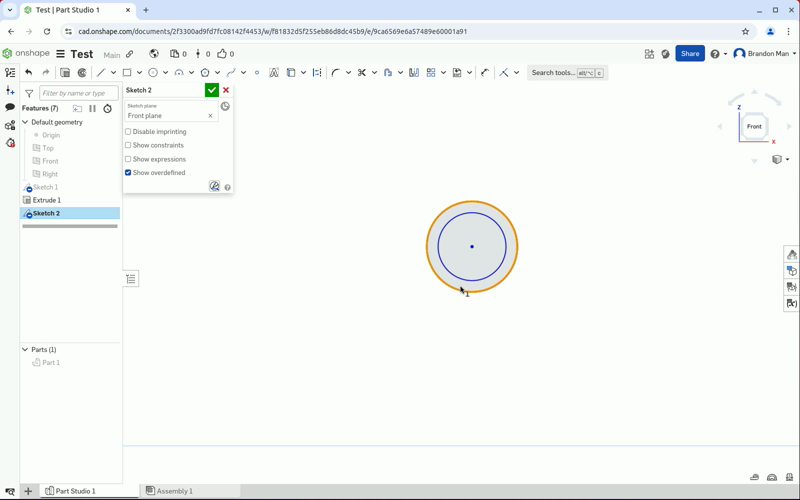
scroll(-6)
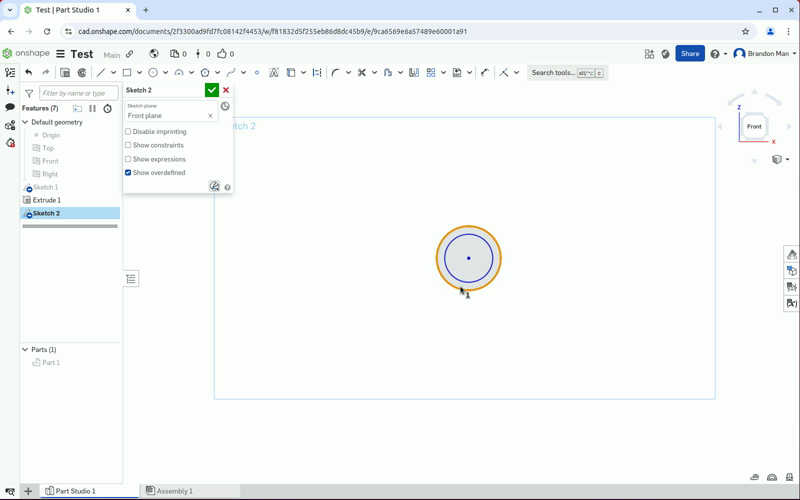
scroll(-6)
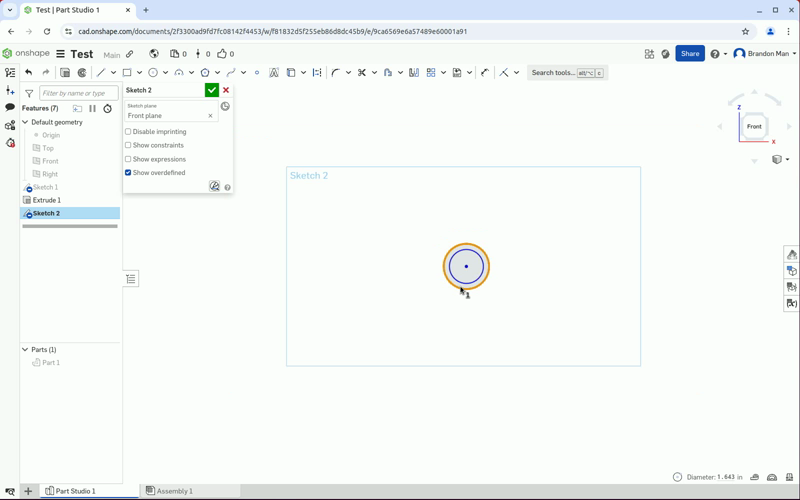
scroll(-6)
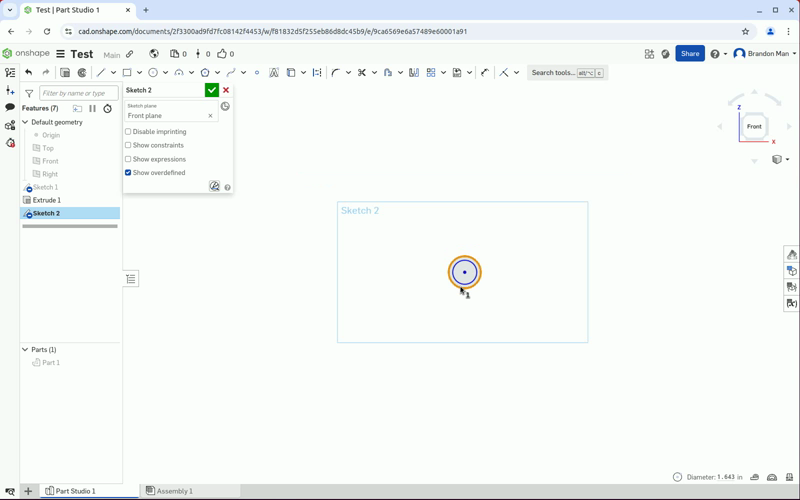
scroll(-6)
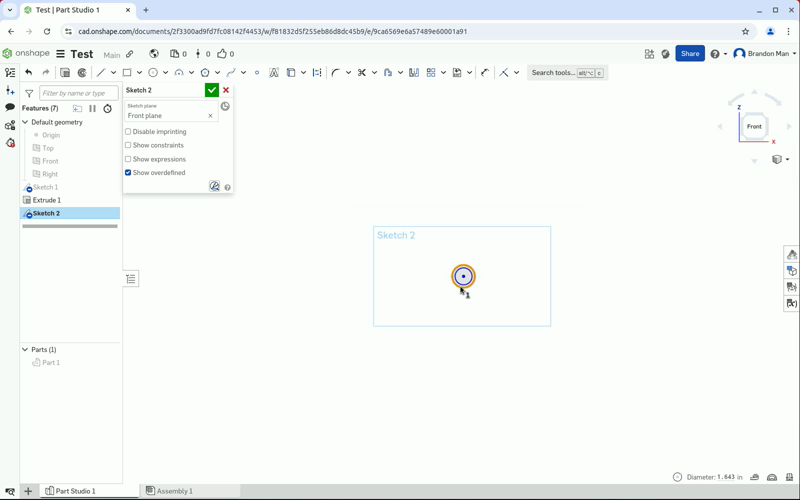
scroll(-6)
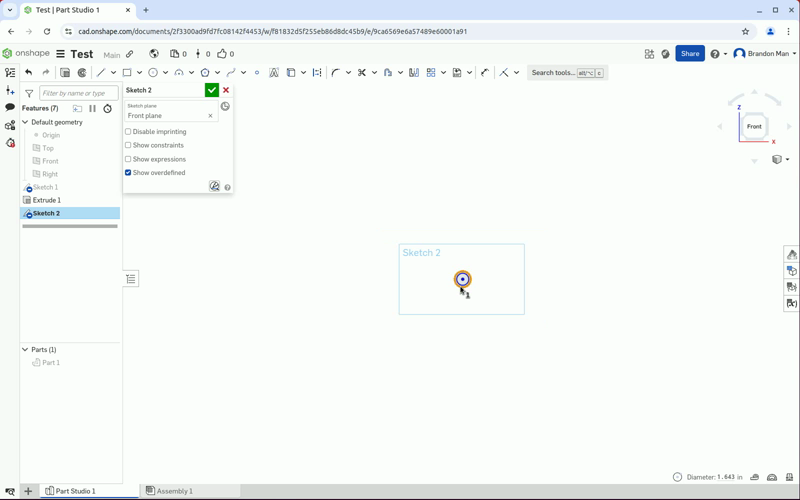
scroll(-6)
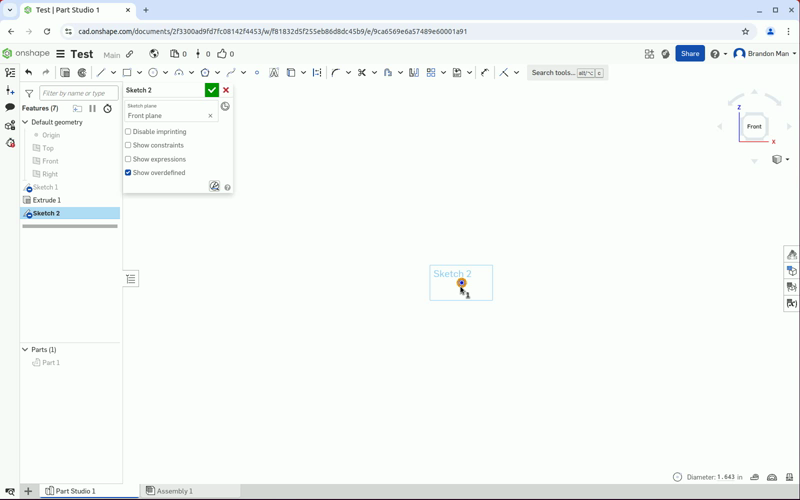
mouse_move(73, 352)
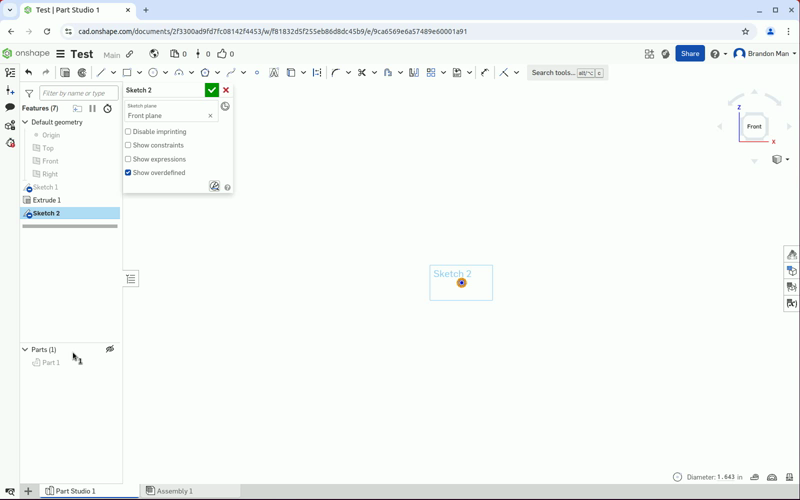
key(shift+y)
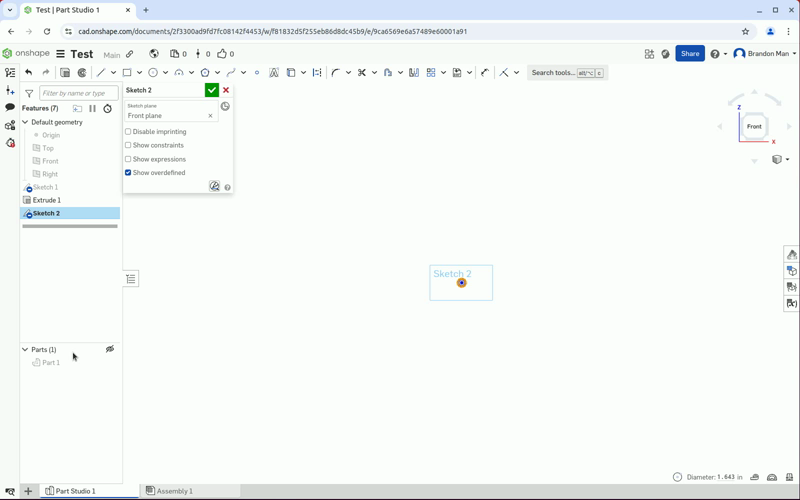
key(shift+e)
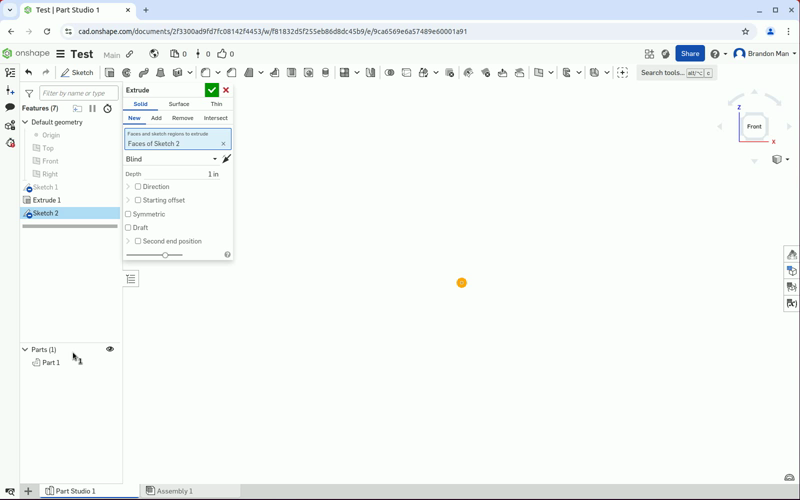
mouse_move(143, 106)
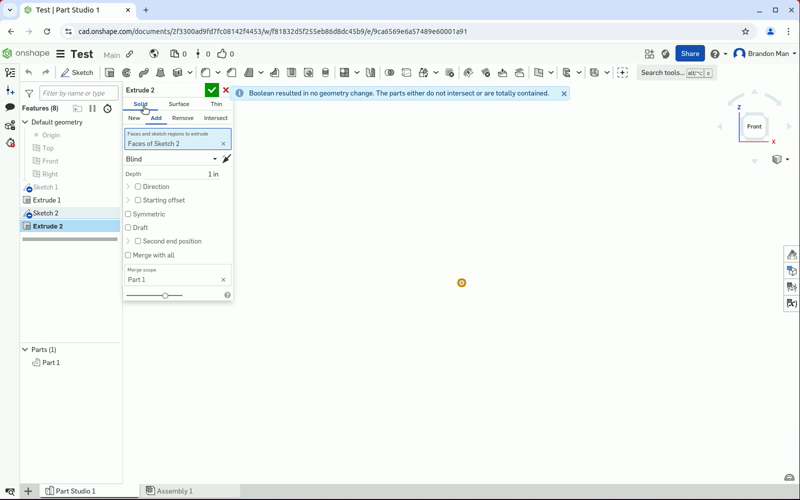
click(143, 106)
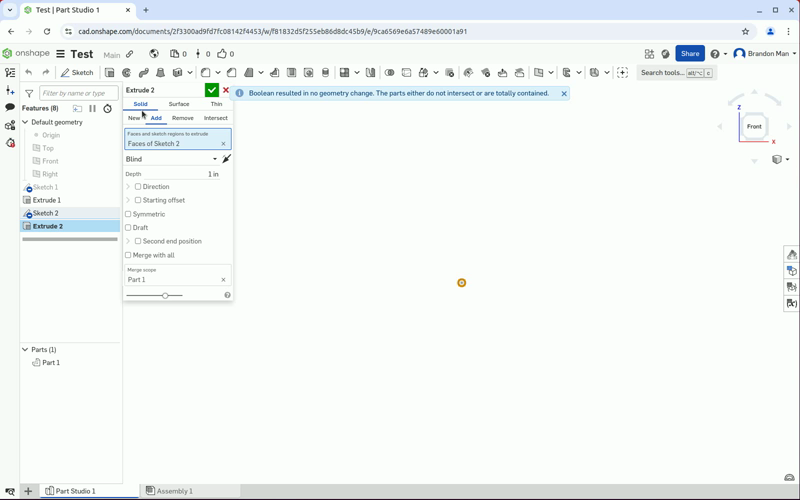
mouse_move(137, 120)
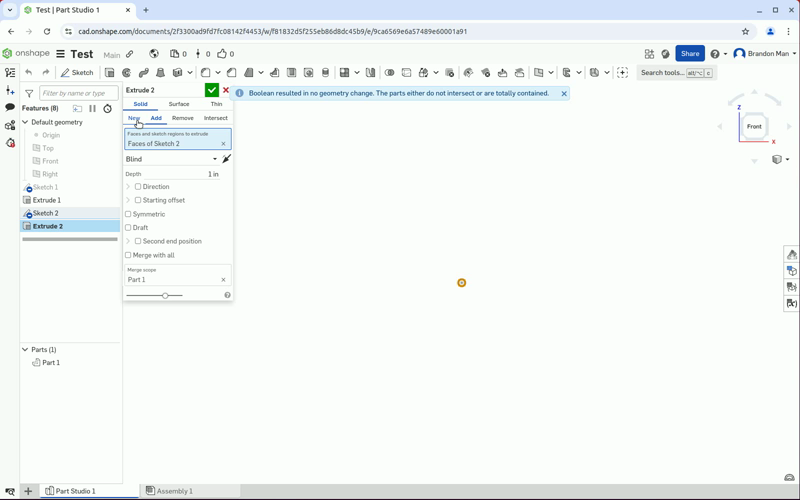
click(137, 120)
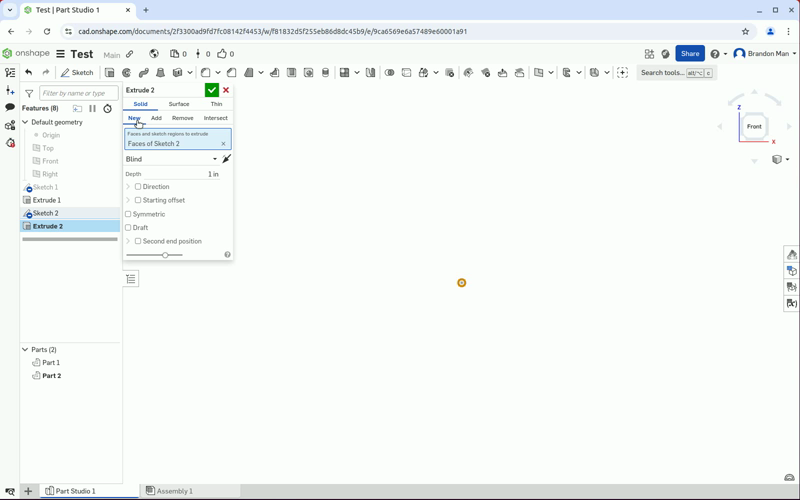
key(tab, 4)
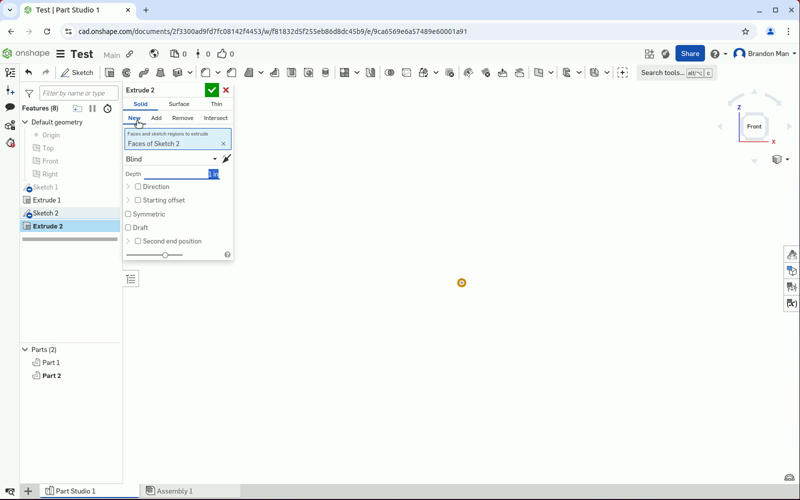
text(19.498)
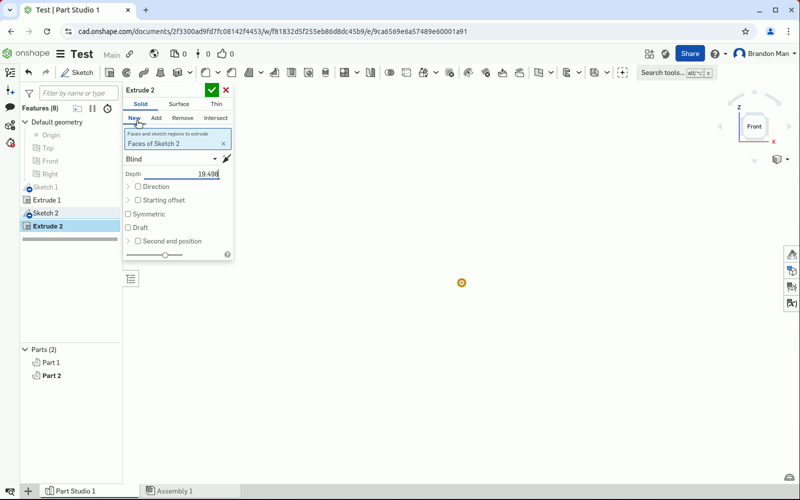
key(enter)
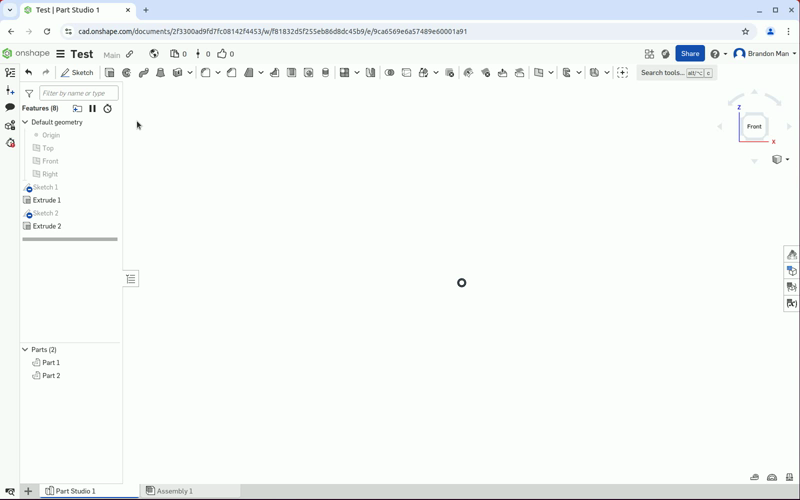
key(shift+h)
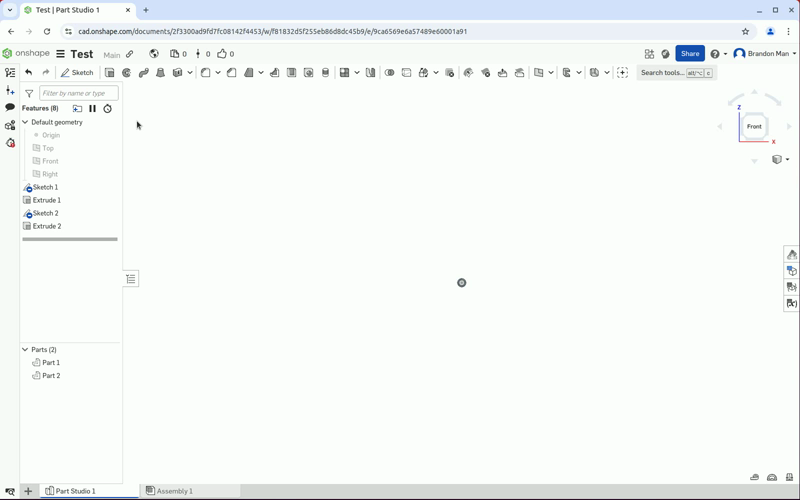
key(shift+h)
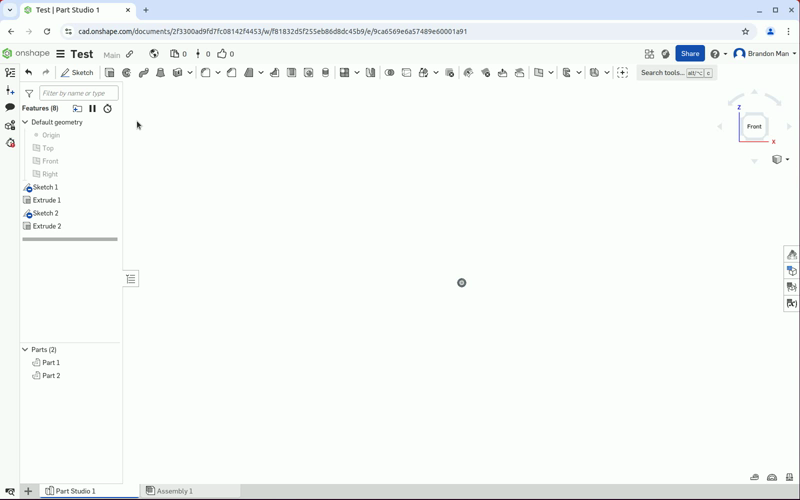
key(shift+7)
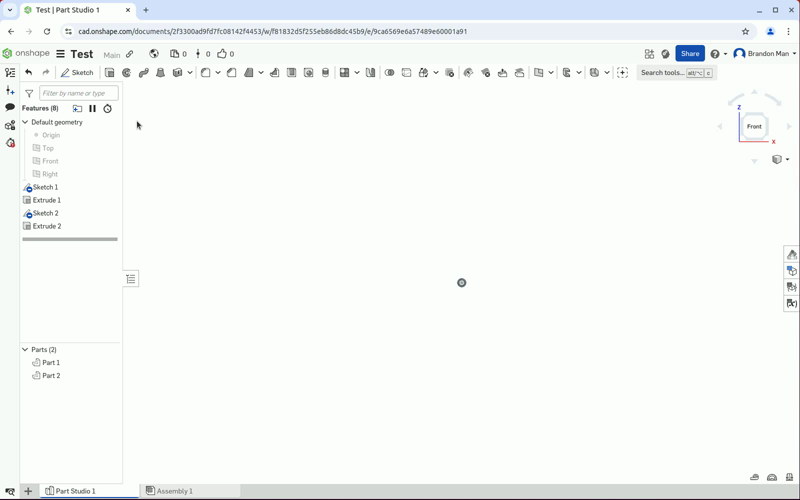
key(left, 2)
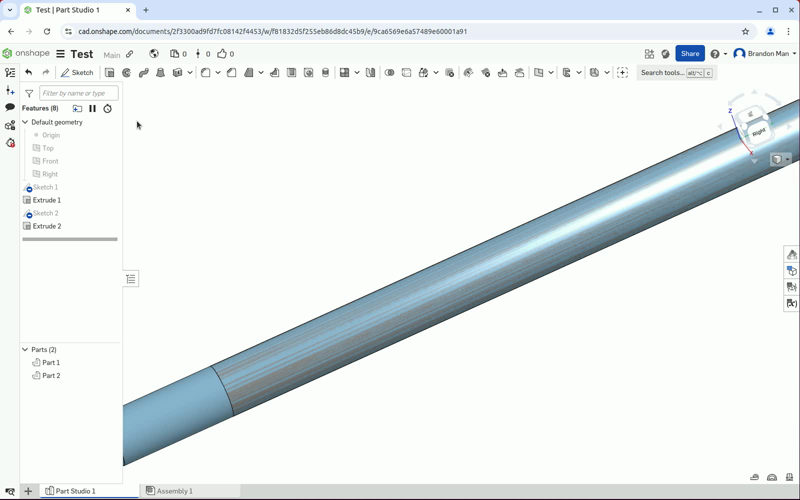
key(down, 2)
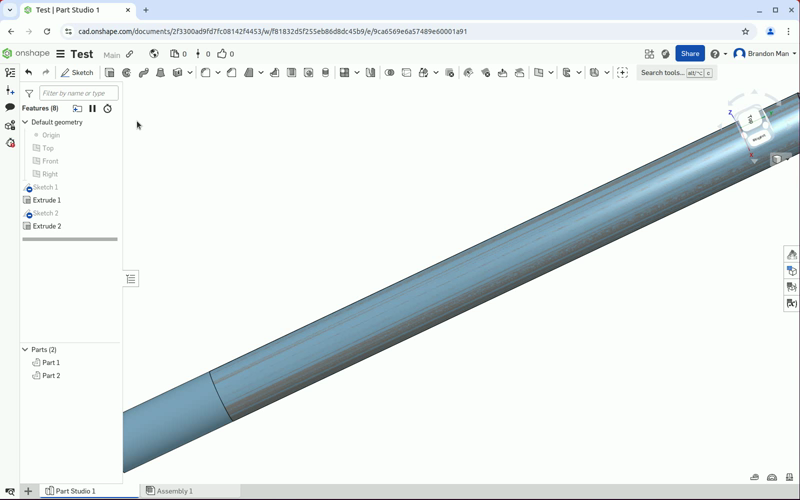
key(up, 2)
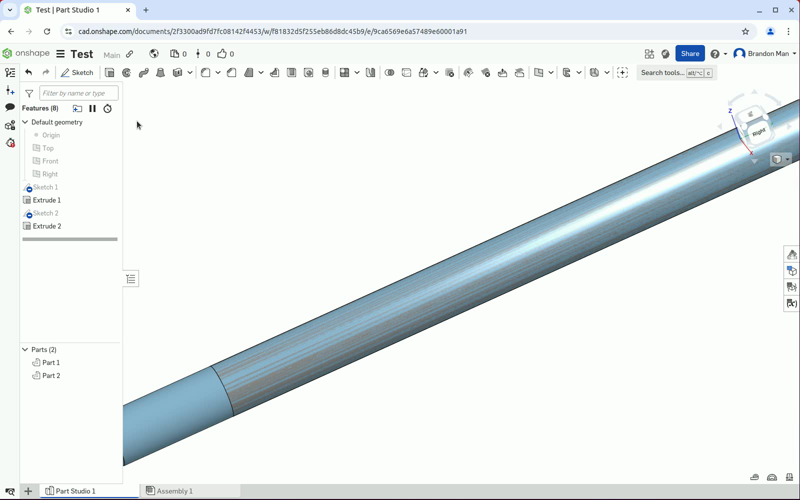
key(right, 2)
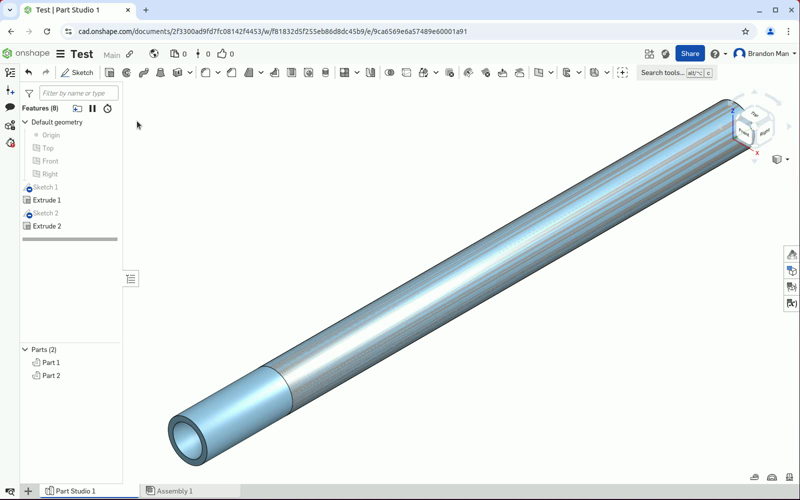
mouse_move(73, 189)
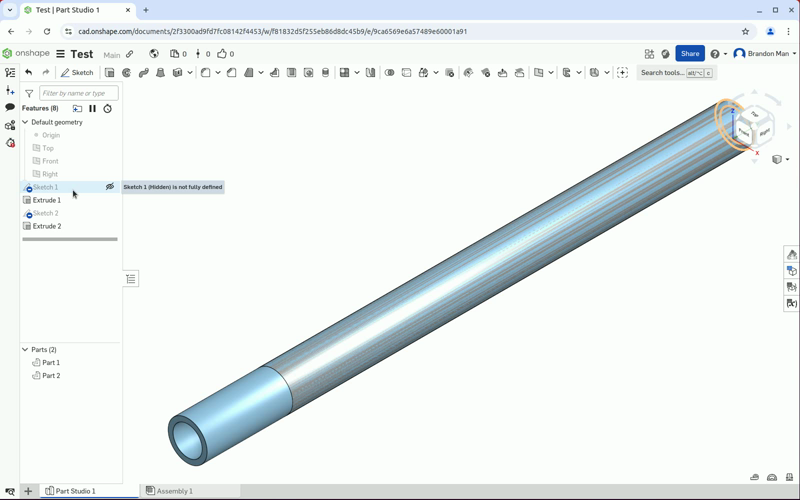
click(73, 189)